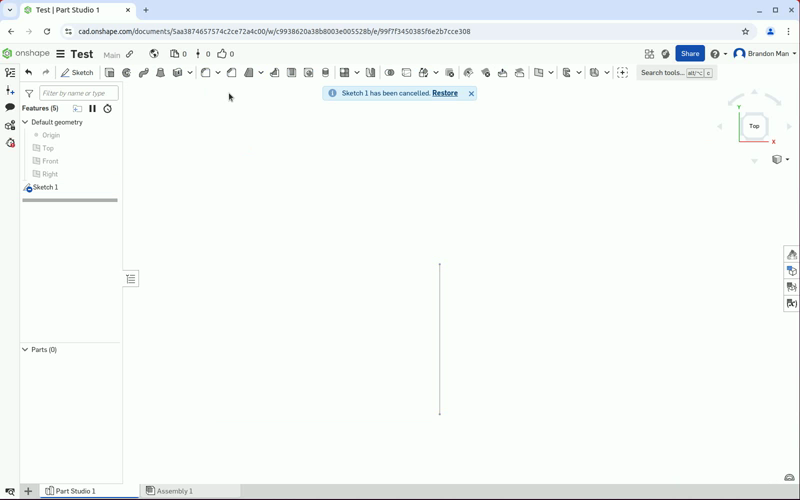
key(shift+h)
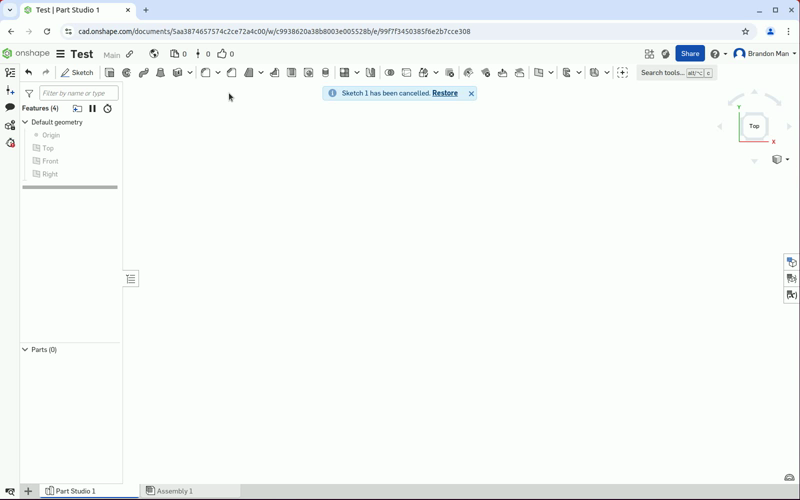
mouse_move(73, 352)
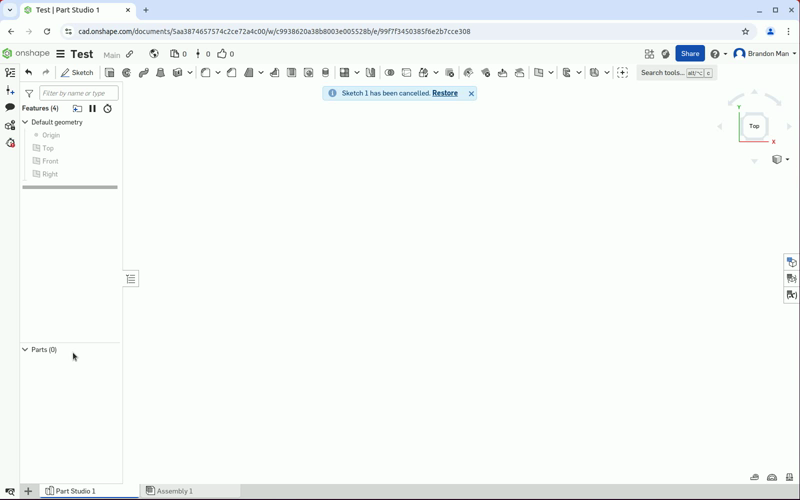
key(y)
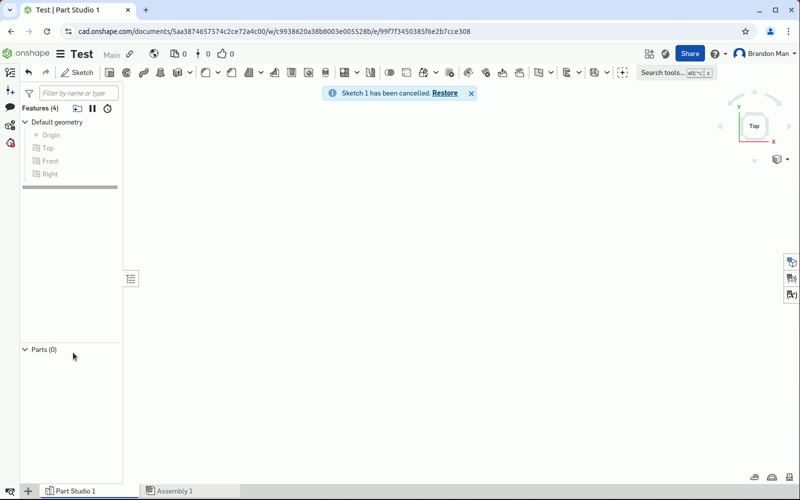
key(shift+p)
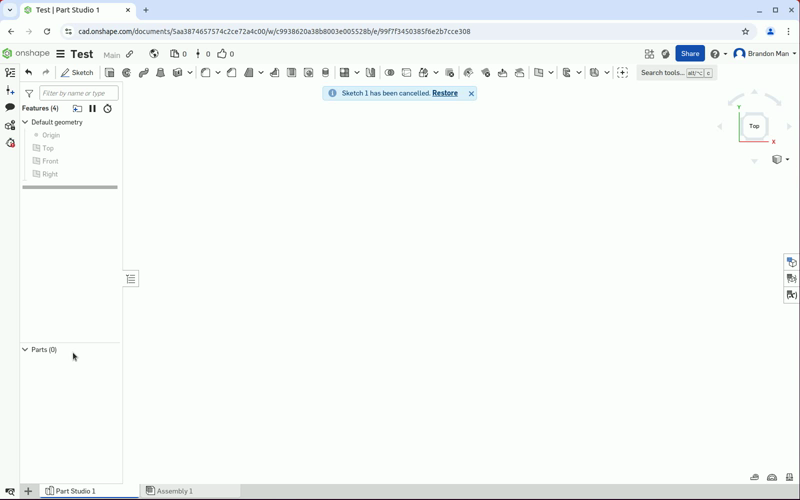
key(space)
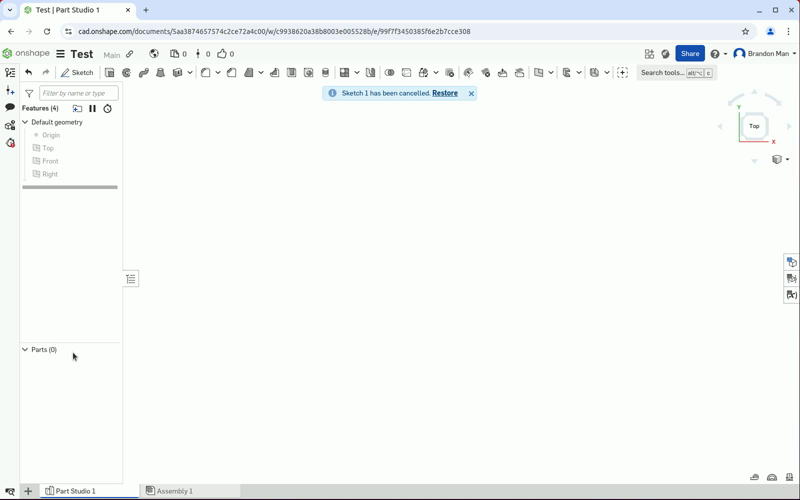
key_down(shift)
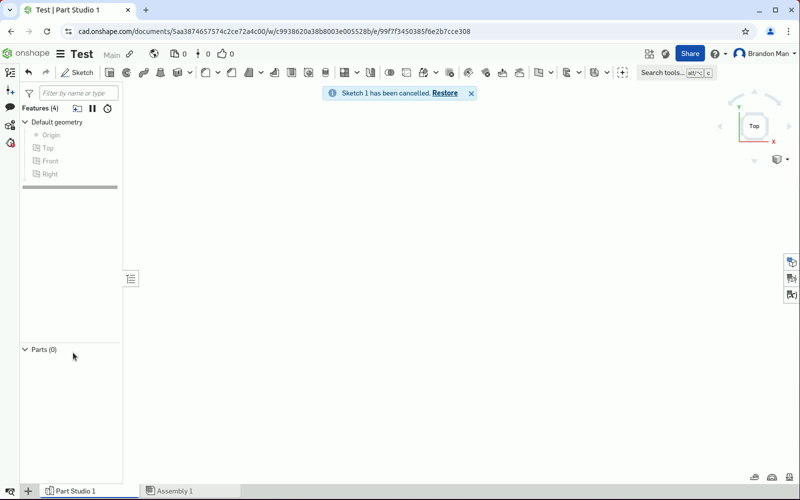
key(up)
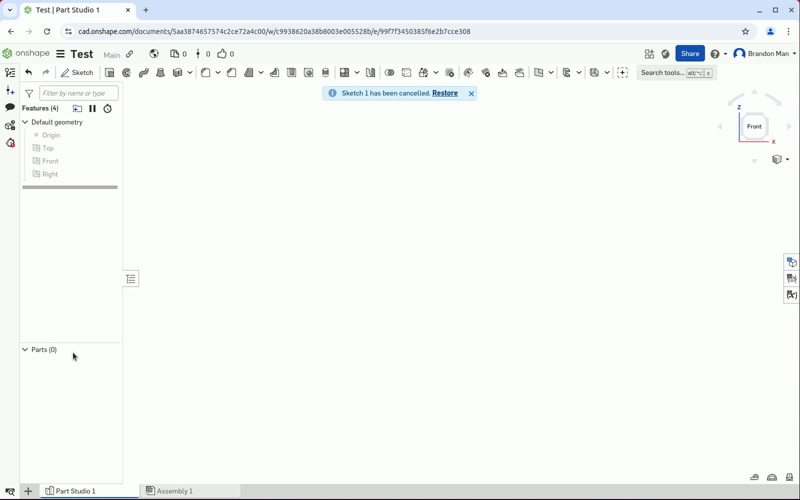
key_up(shift)
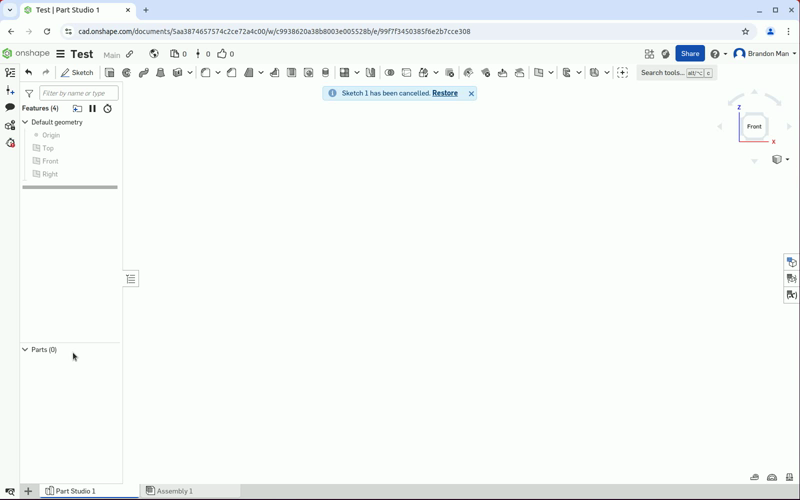
key(space)
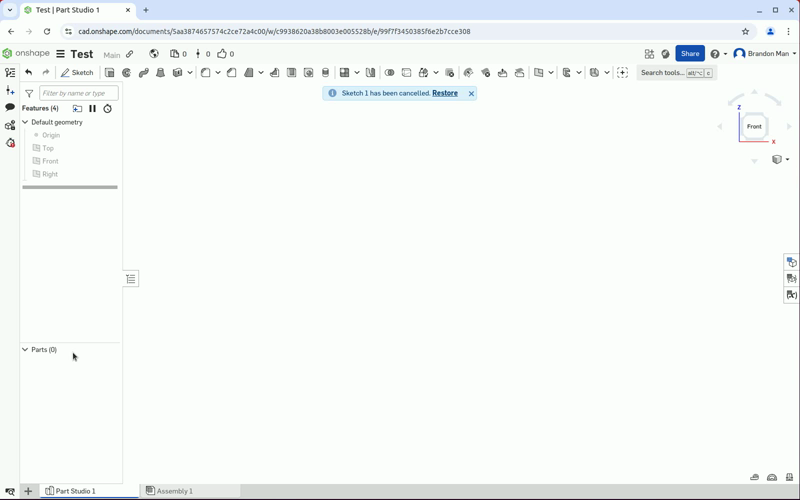
key_down(shift)
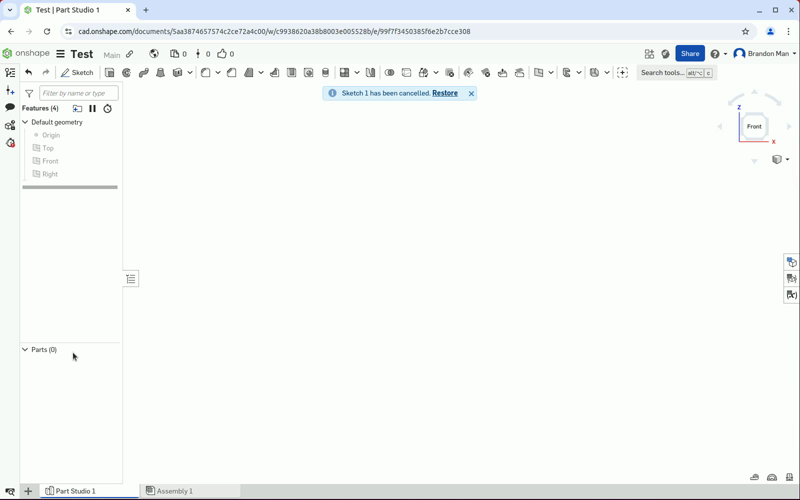
key(left)
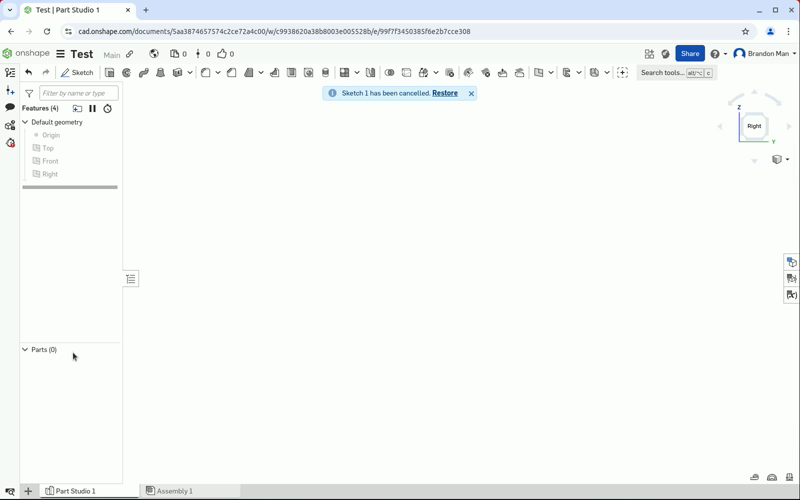
key_up(shift)
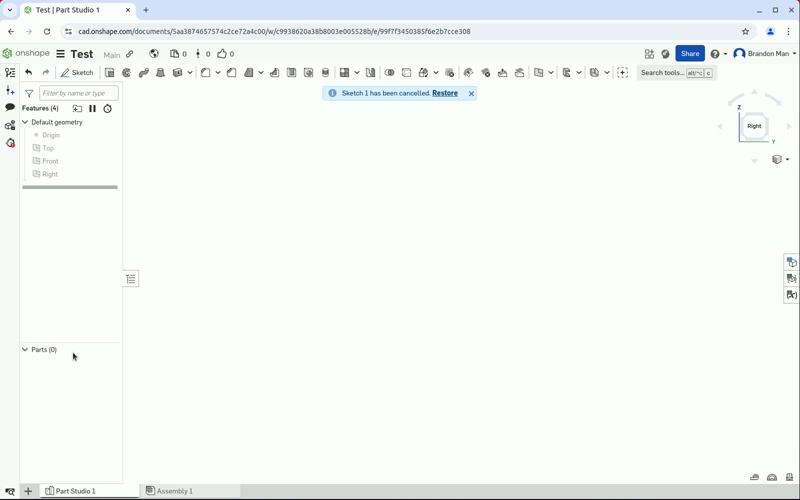
mouse_move(73, 352)
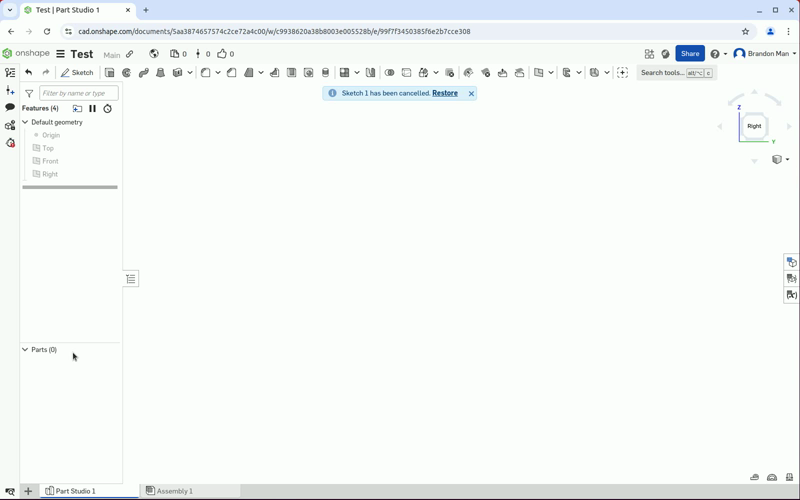
key(shift+y)
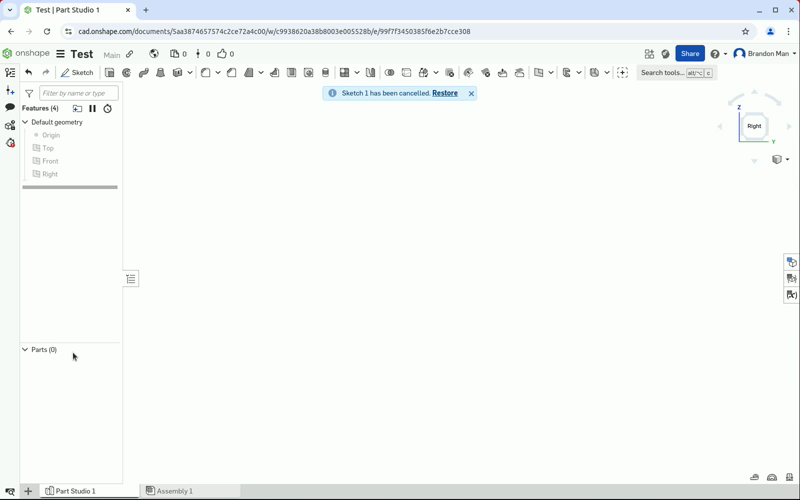
key(shift+s)
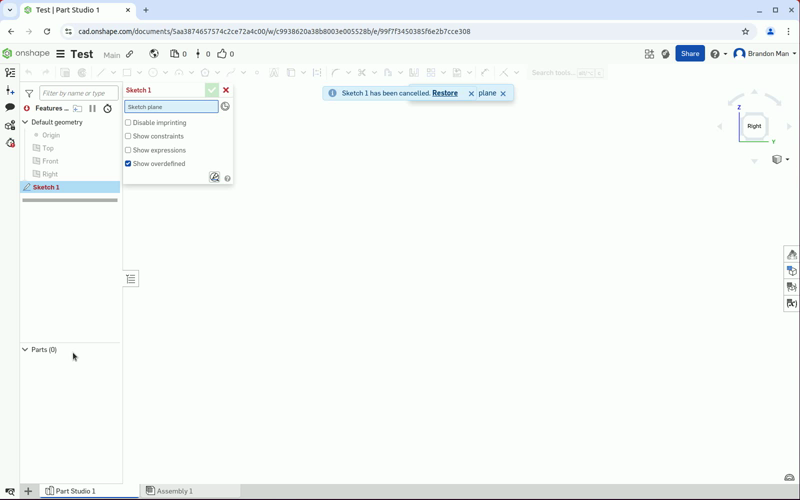
mouse_move(73, 176)
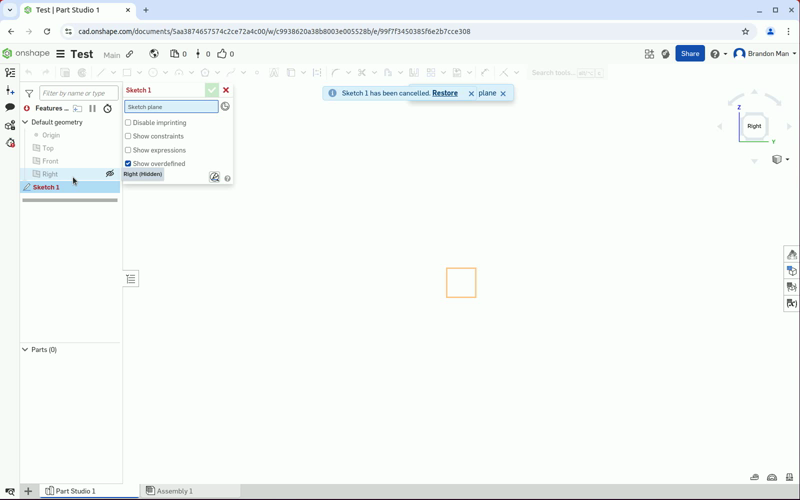
click(73, 176)
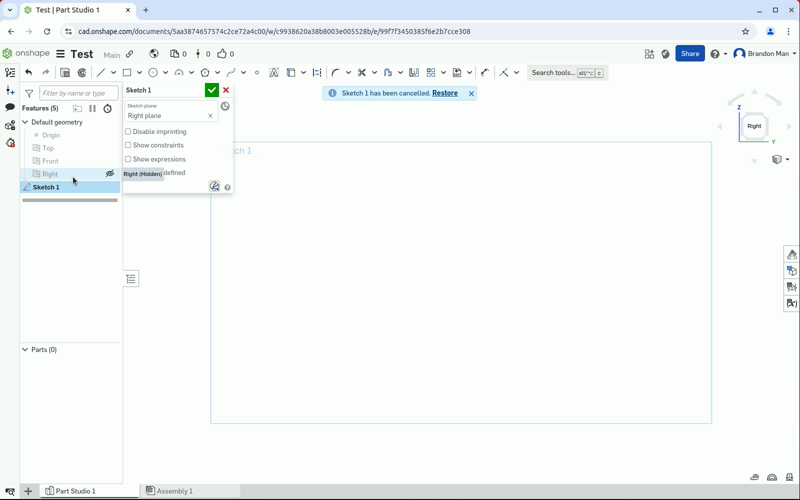
mouse_move(73, 352)
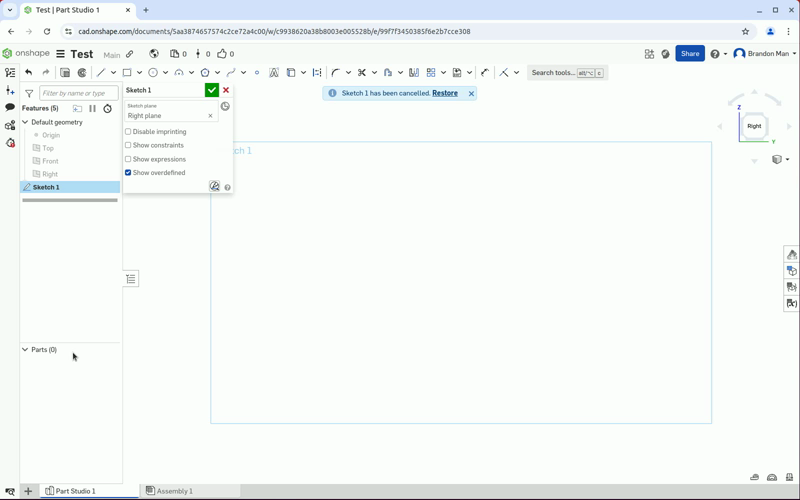
key(y)
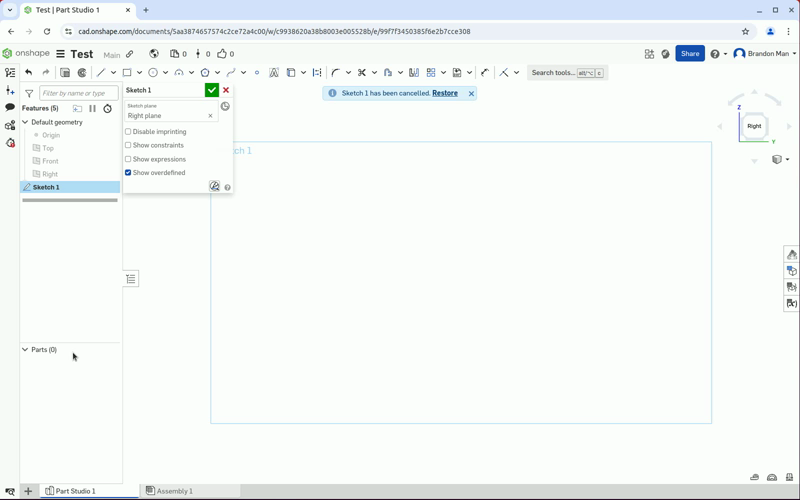
key(l)
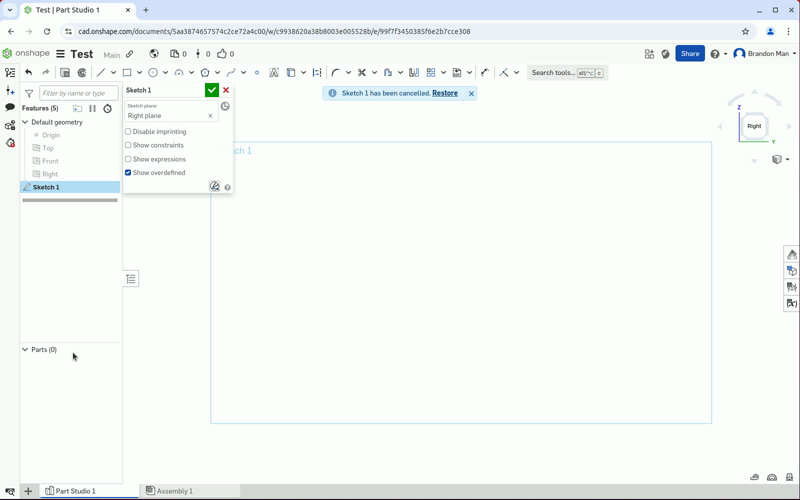
key_down(shift)
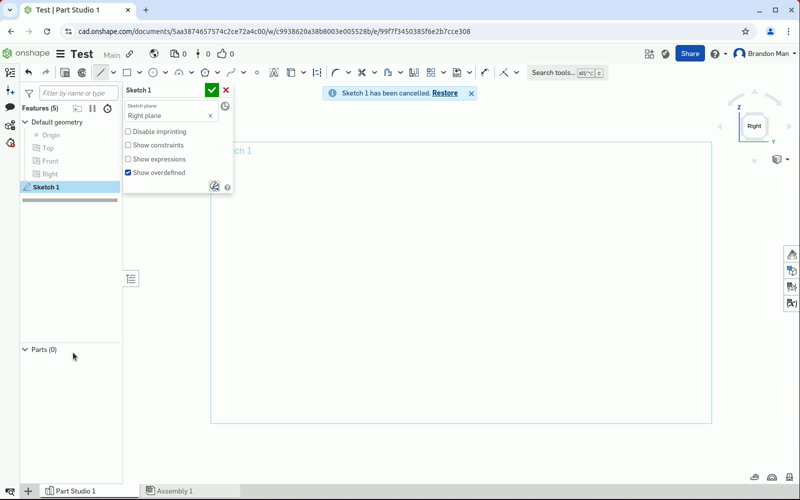
mouse_move(362, 291)
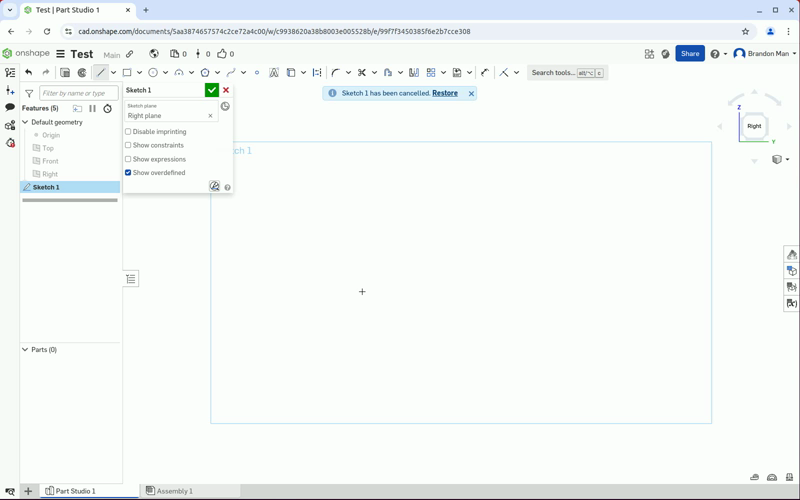
click(362, 291)
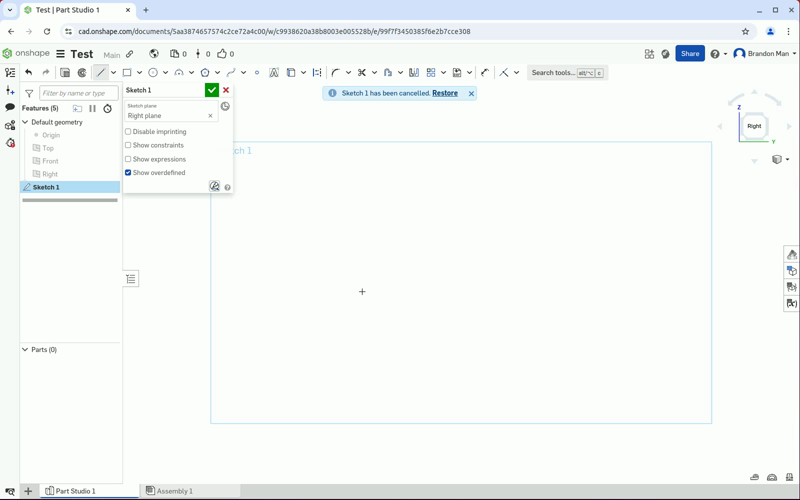
key_up(shift)
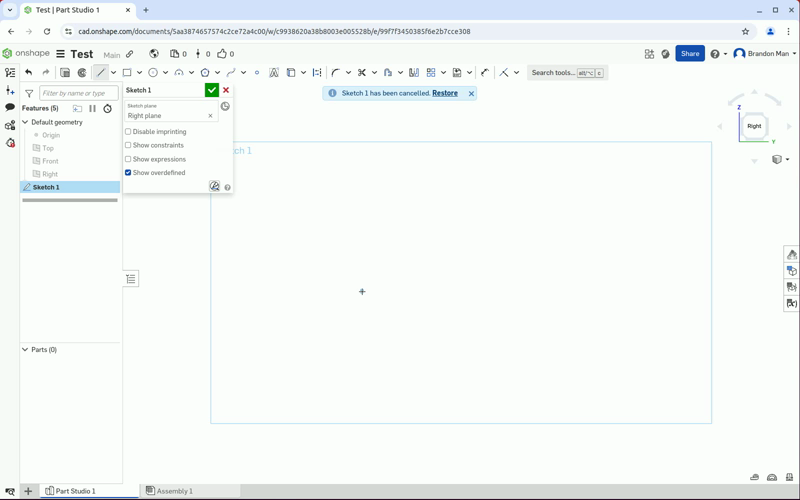
key_down(shift)
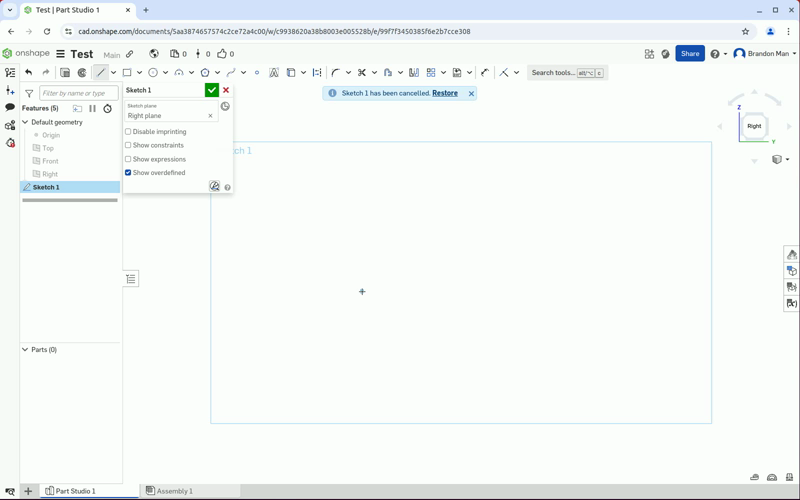
mouse_move(392, 291)
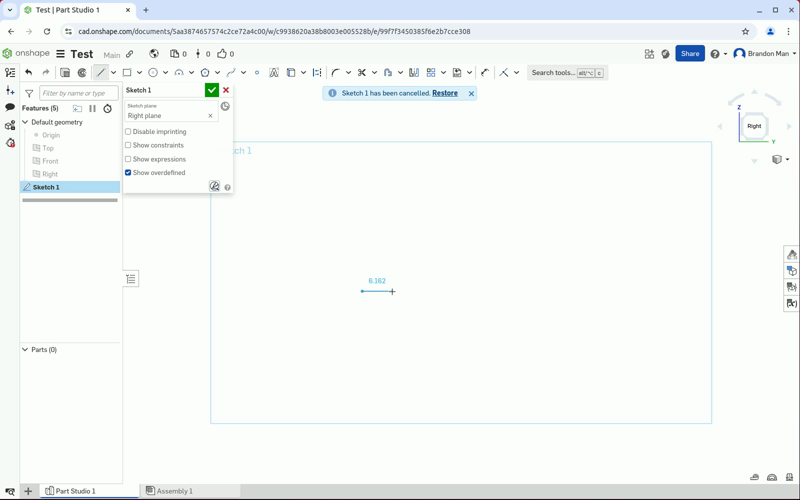
mouse_move(408, 291)
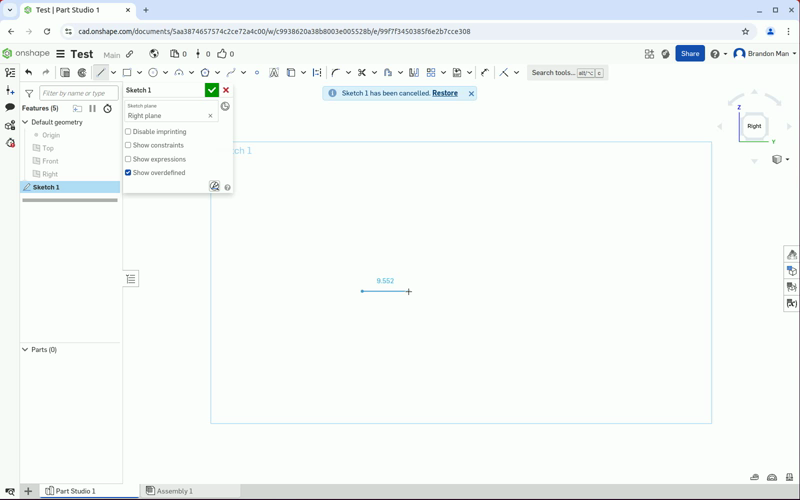
click(408, 291)
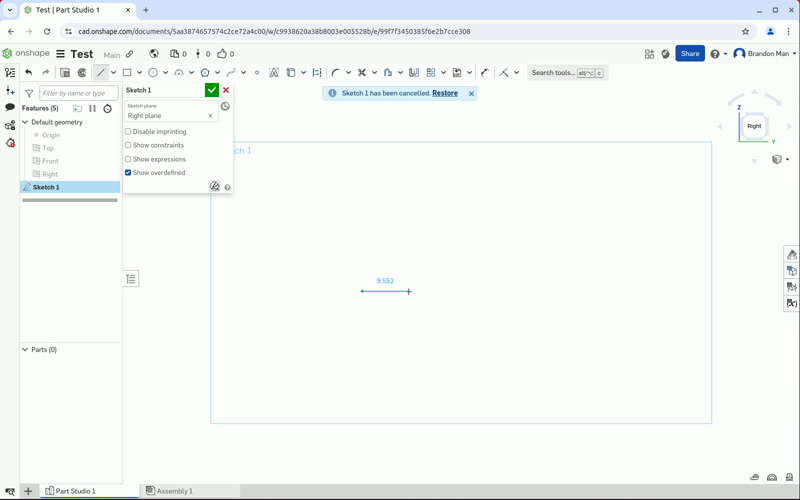
key_up(shift)
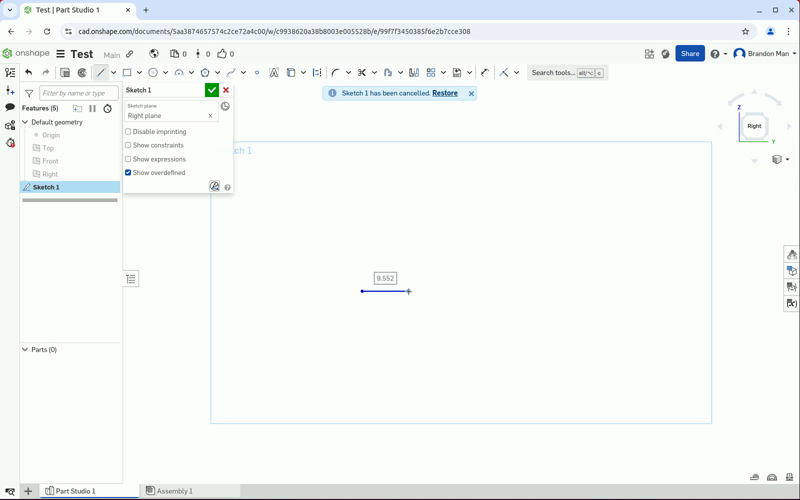
key(esc)
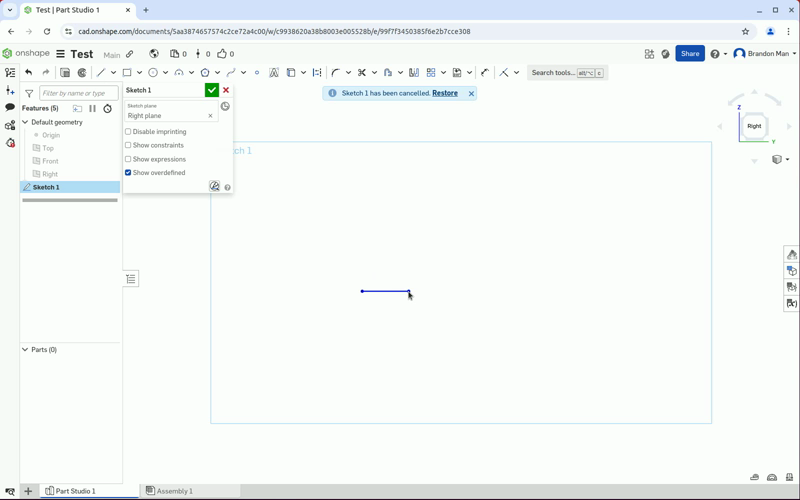
key(a)
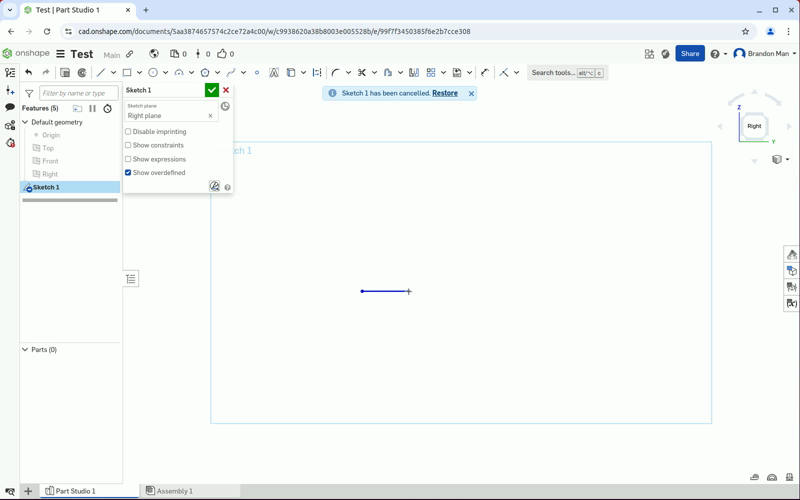
mouse_move(408, 291)
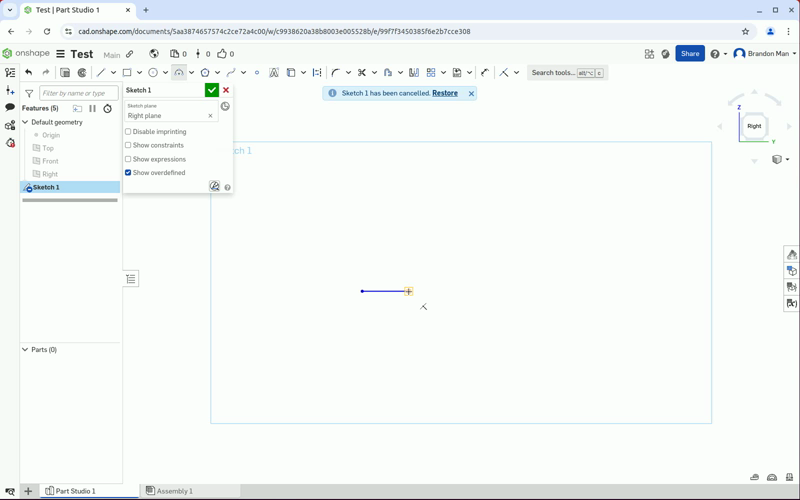
click(408, 291)
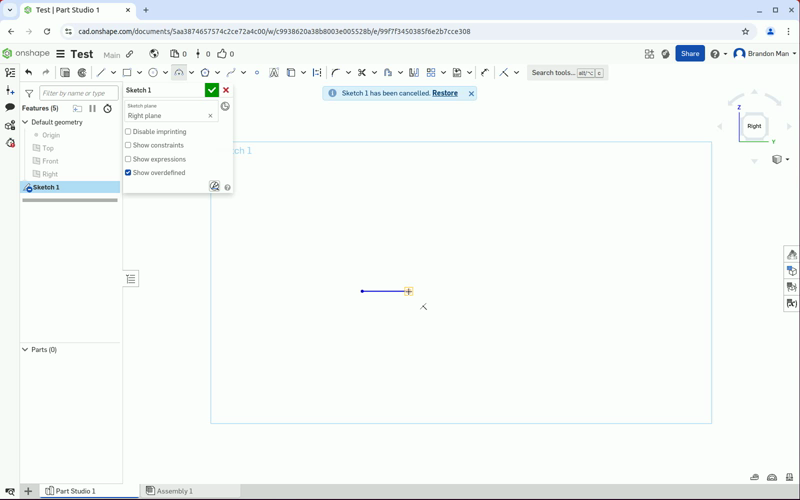
key_down(shift)
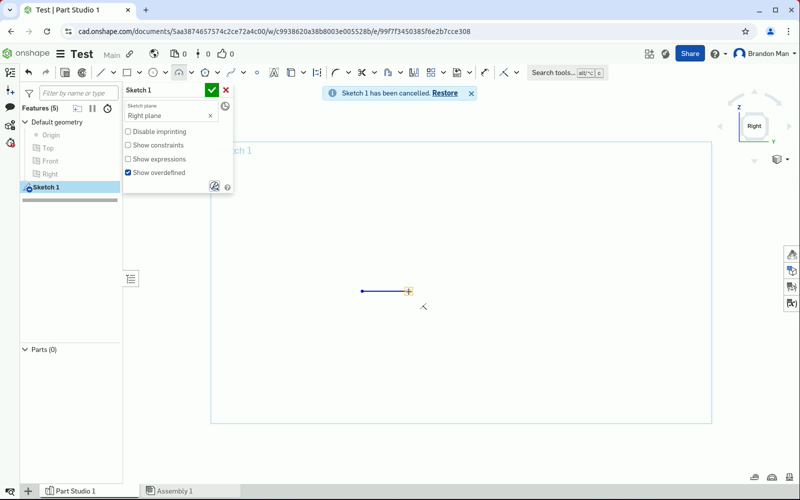
mouse_move(426, 302)
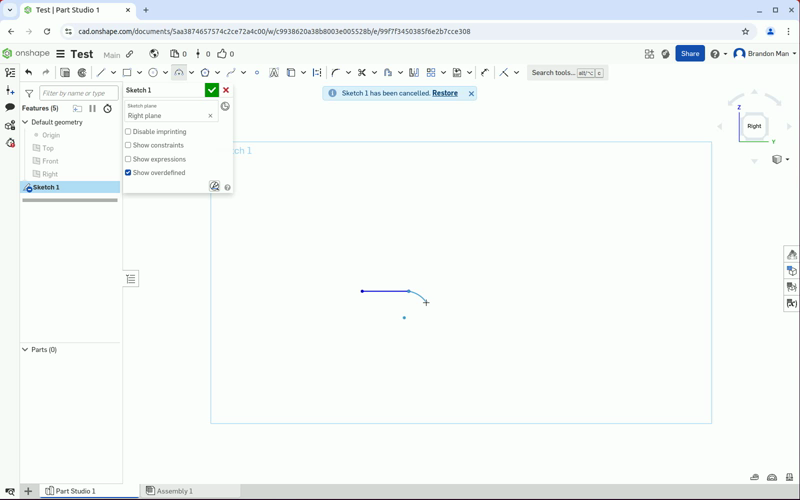
click(426, 302)
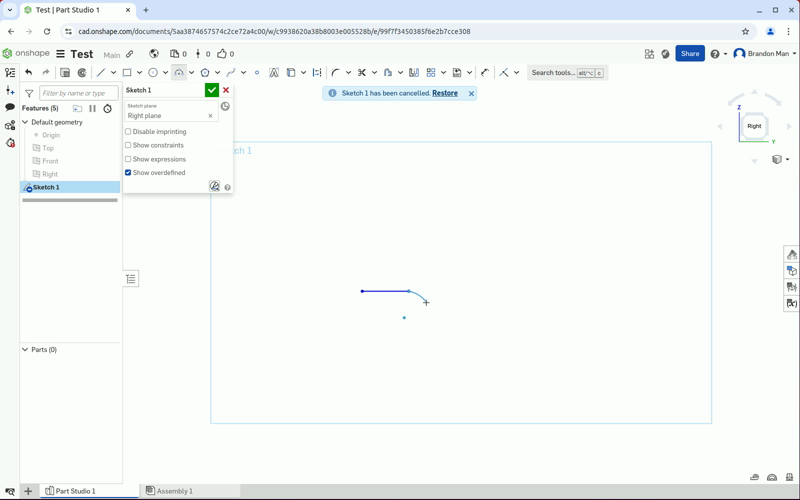
mouse_move(419, 294)
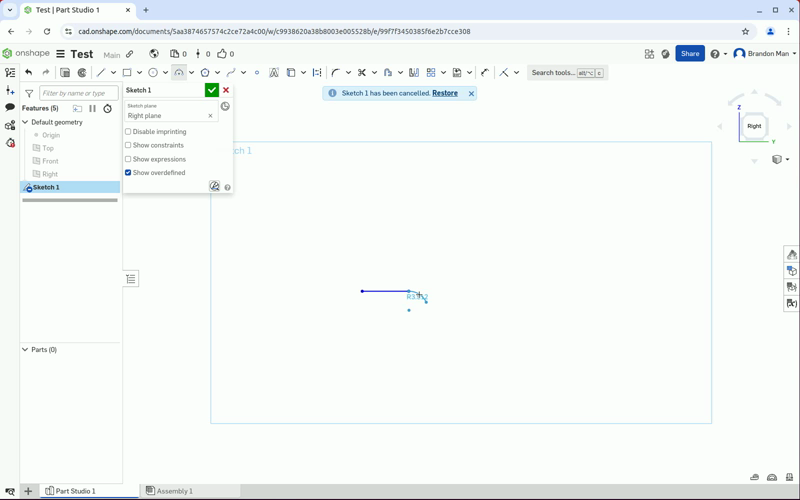
click(419, 294)
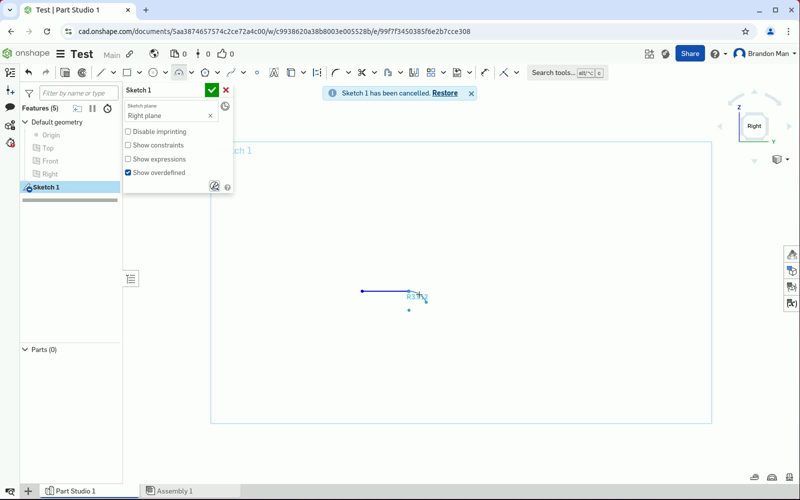
key_up(shift)
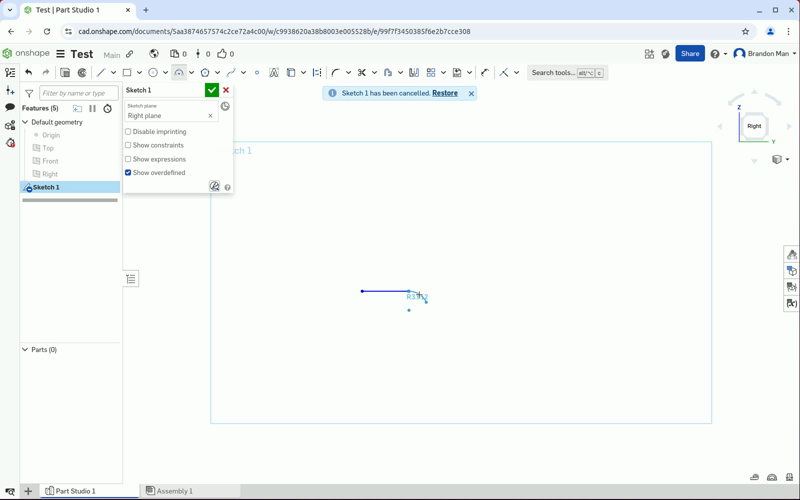
key(esc)
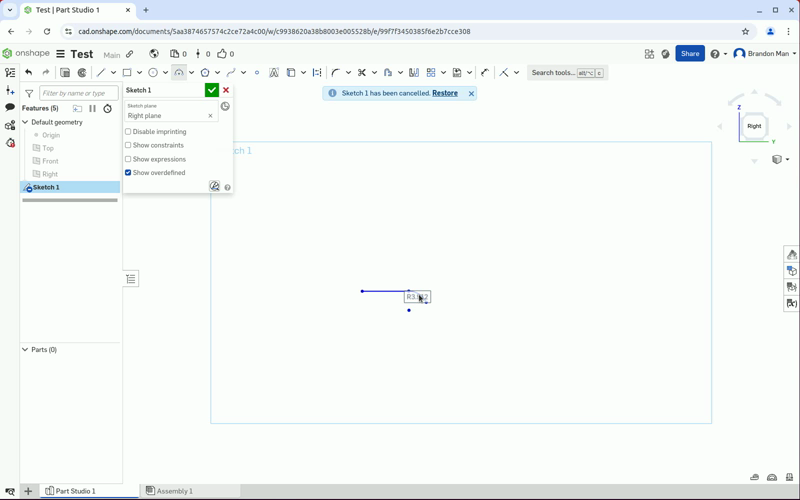
key(l)
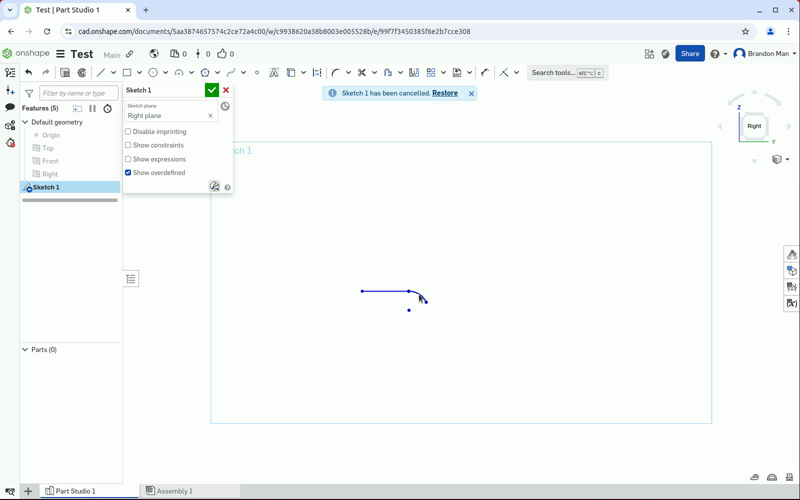
mouse_move(426, 302)
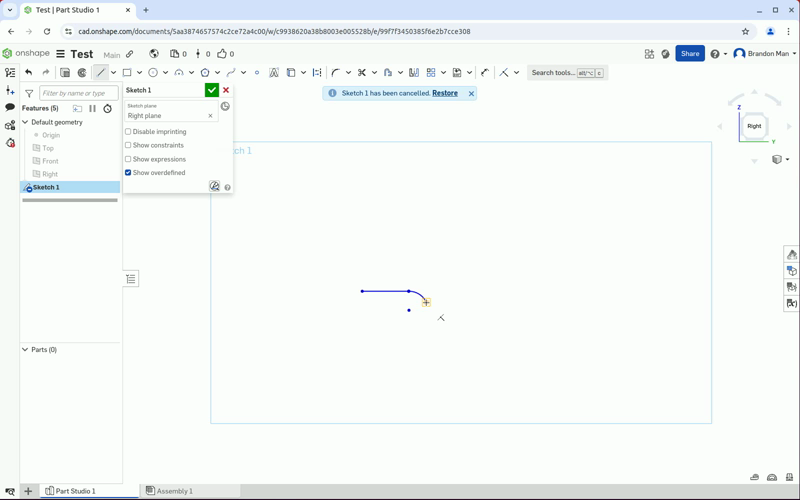
click(426, 302)
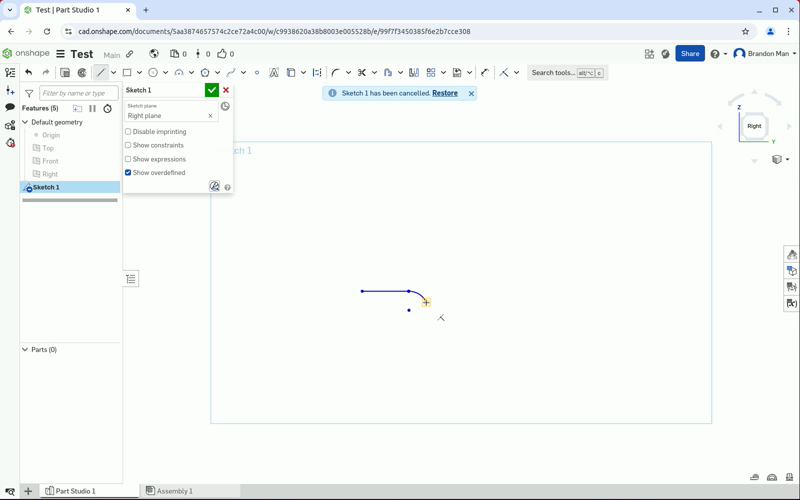
key_down(shift)
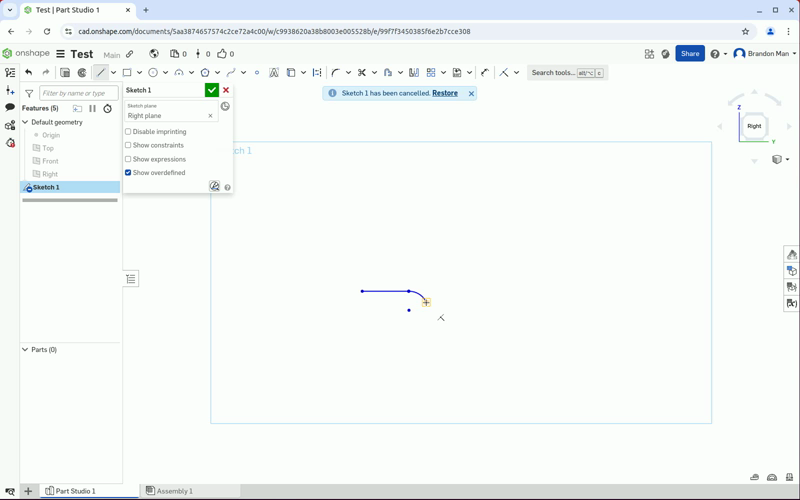
mouse_move(456, 302)
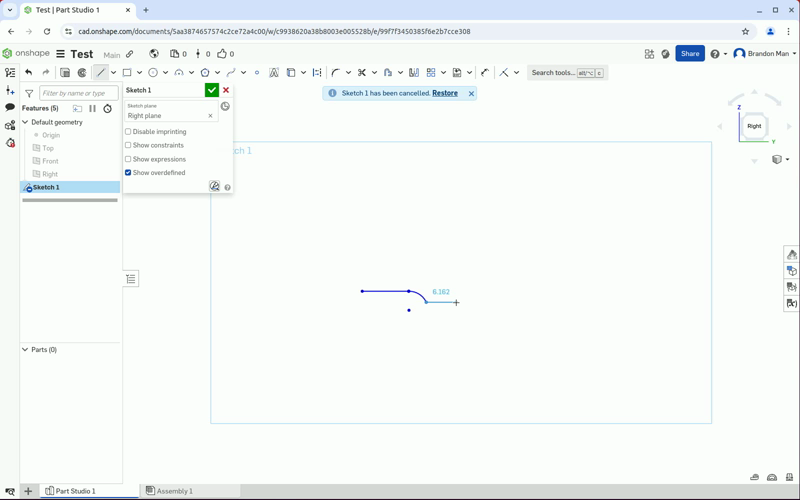
mouse_move(446, 347)
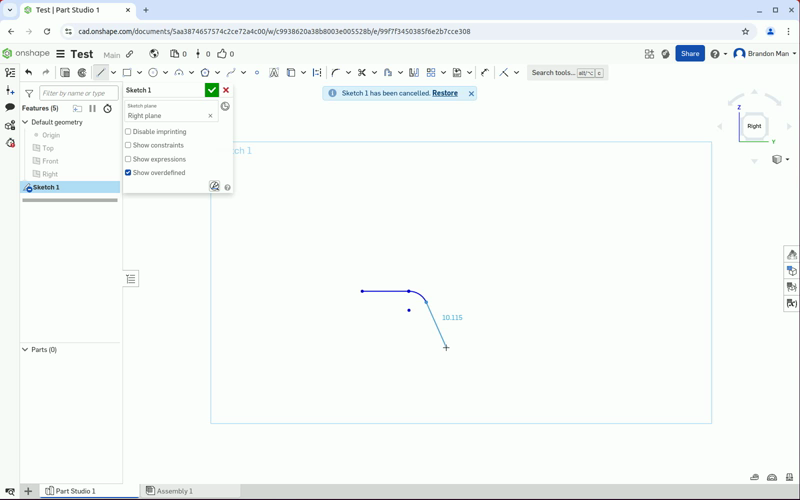
click(446, 347)
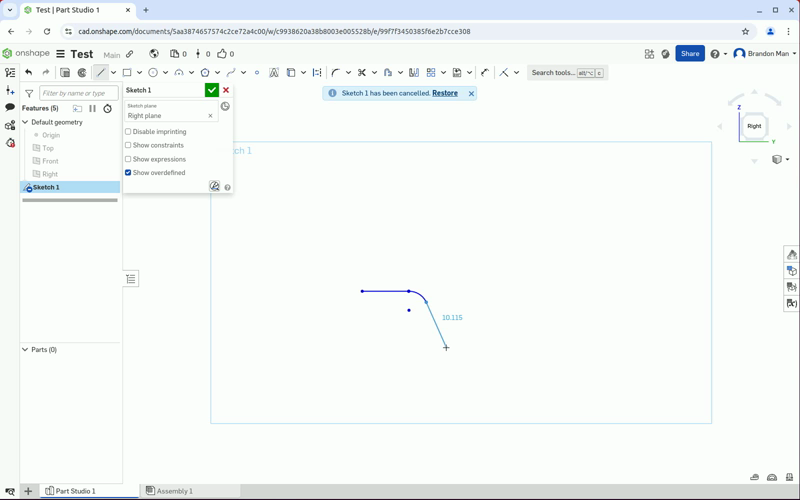
key_up(shift)
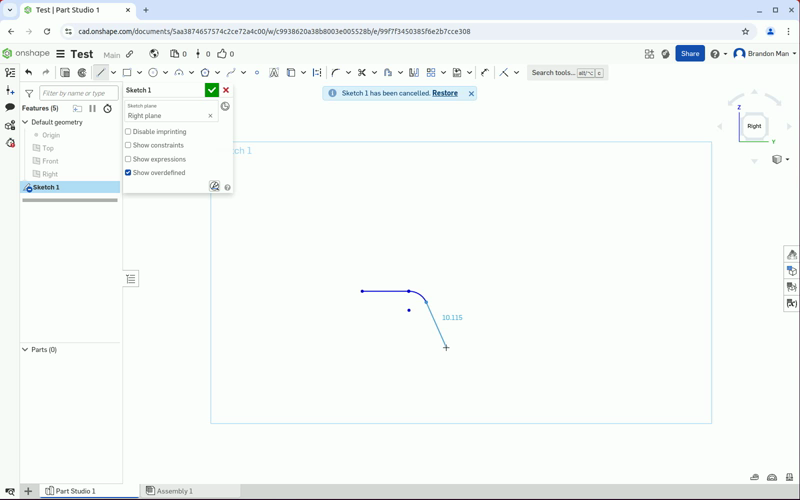
key_down(shift)
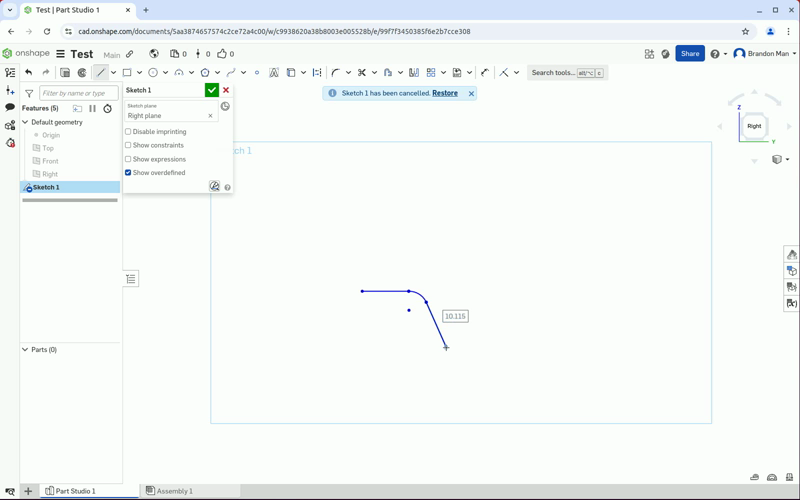
mouse_move(509, 347)
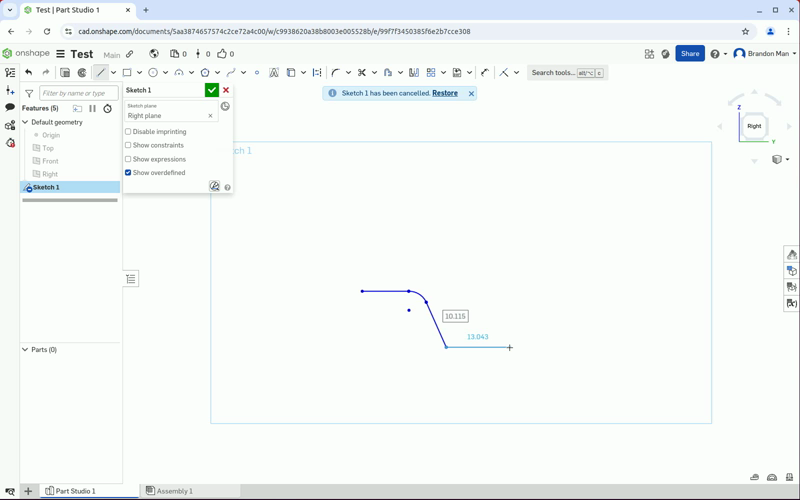
click(509, 347)
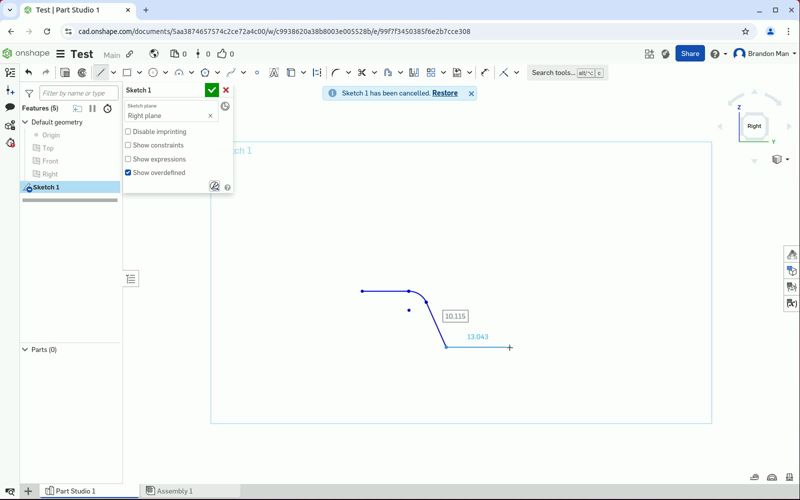
key_up(shift)
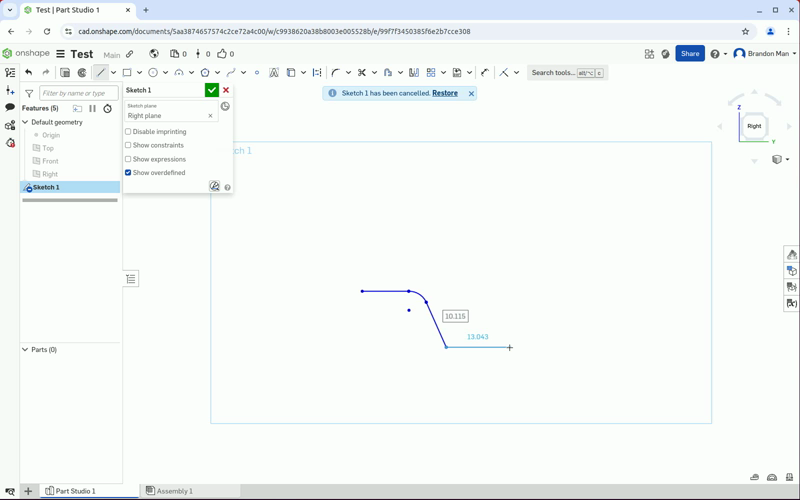
key_down(shift)
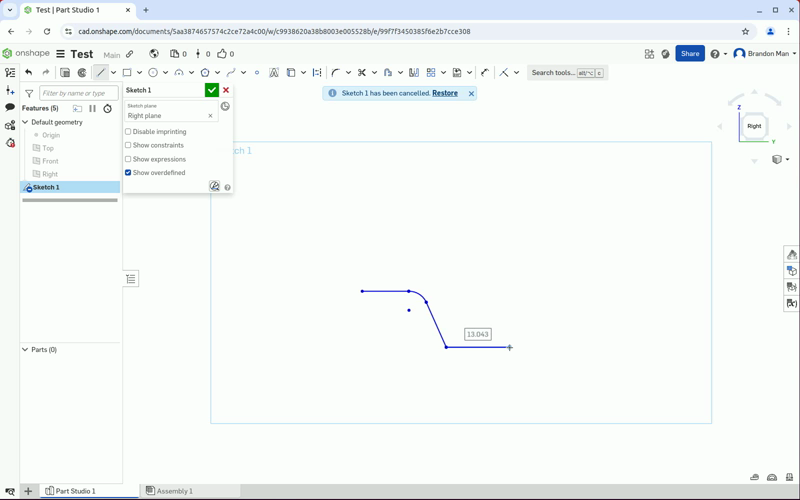
mouse_move(509, 232)
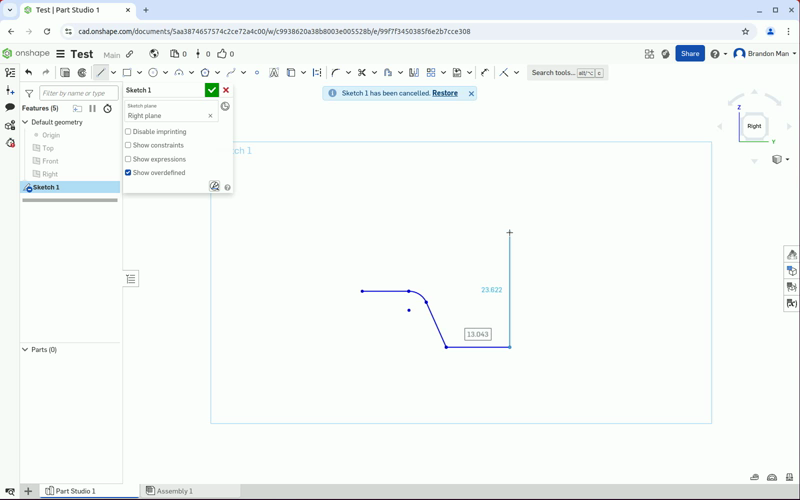
click(509, 232)
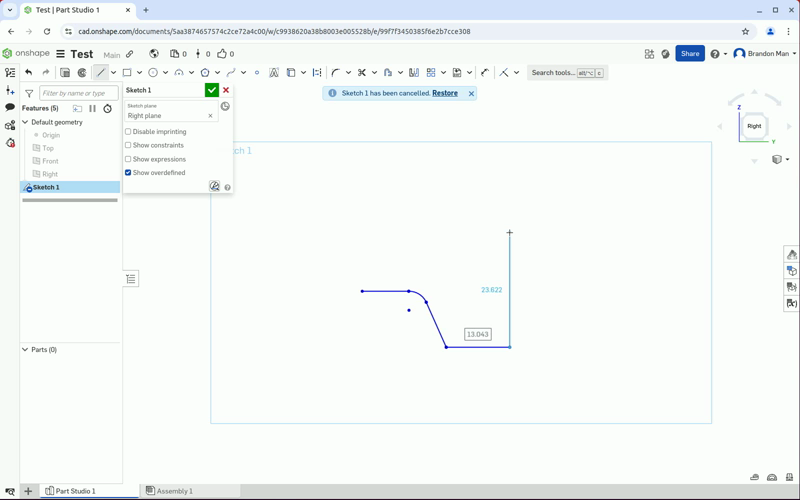
key_up(shift)
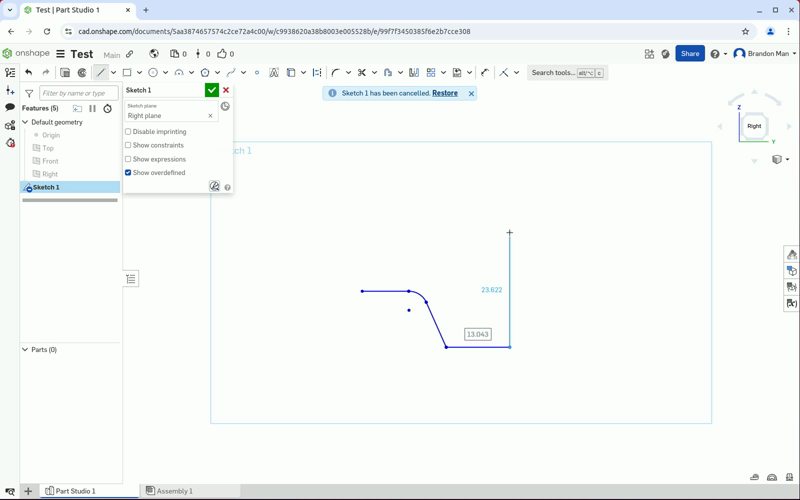
key_down(shift)
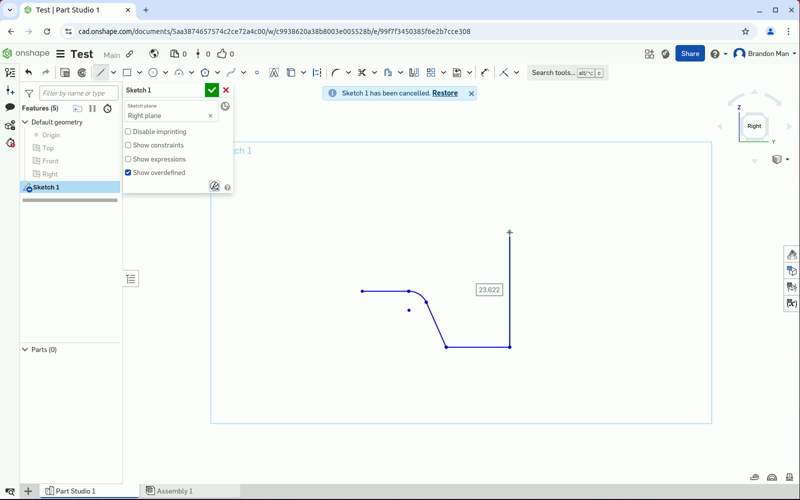
mouse_move(362, 232)
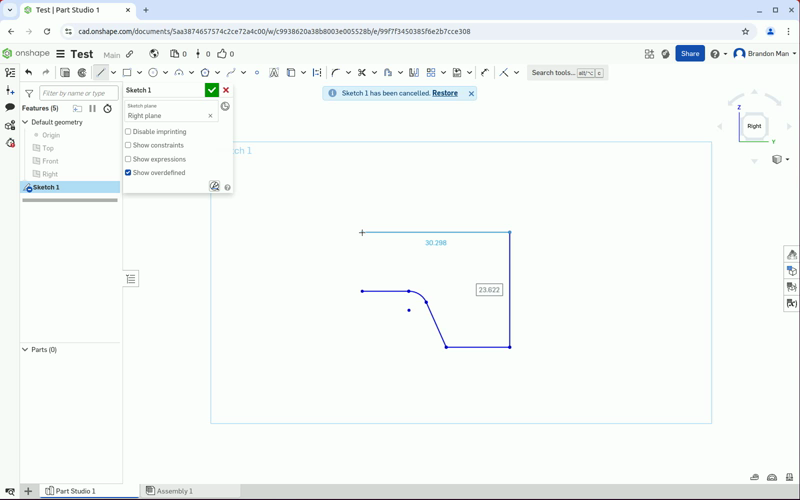
click(362, 232)
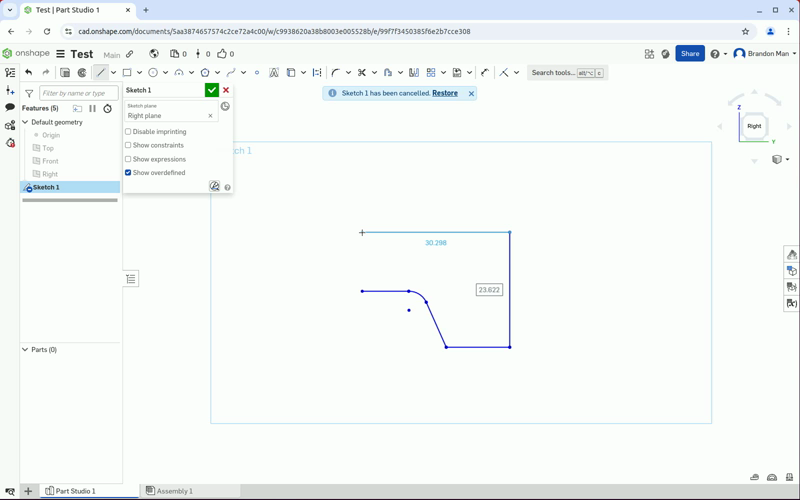
key_up(shift)
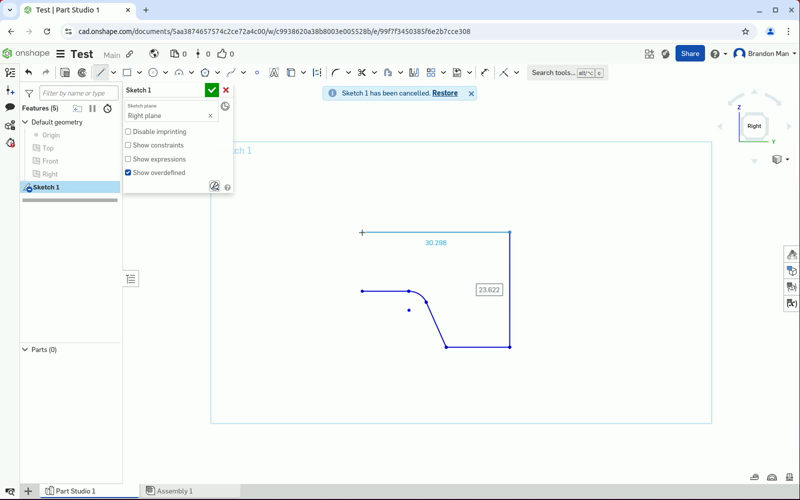
mouse_move(392, 232)
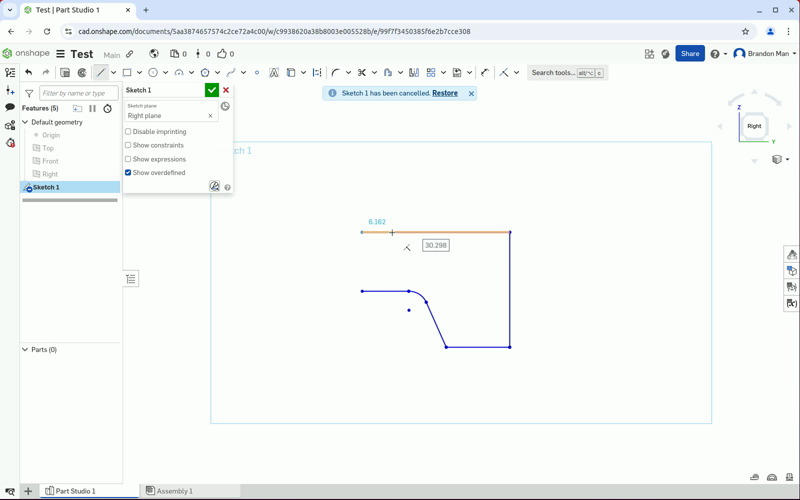
key_down(shift)
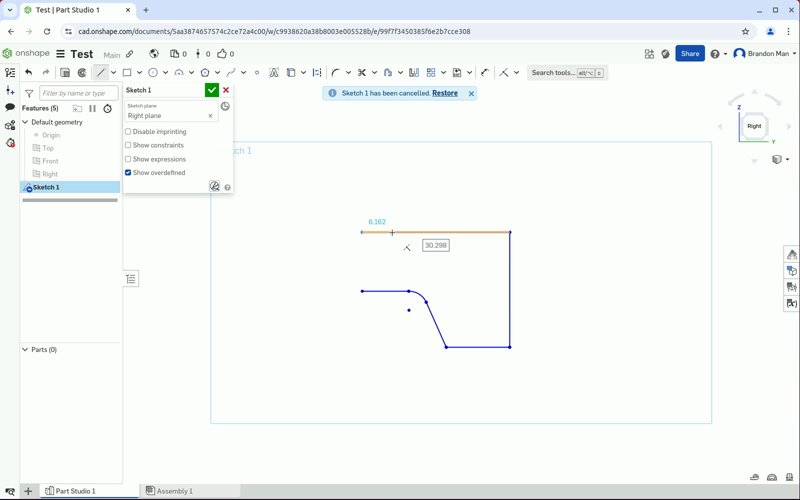
mouse_move(362, 291)
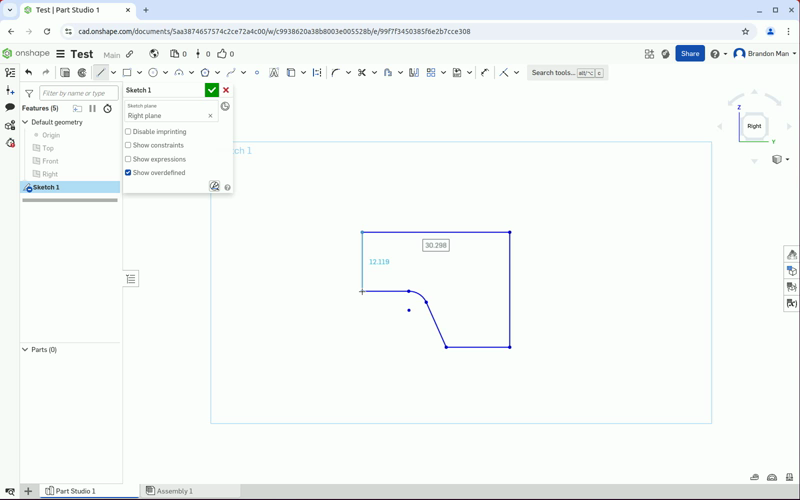
key_up(shift)
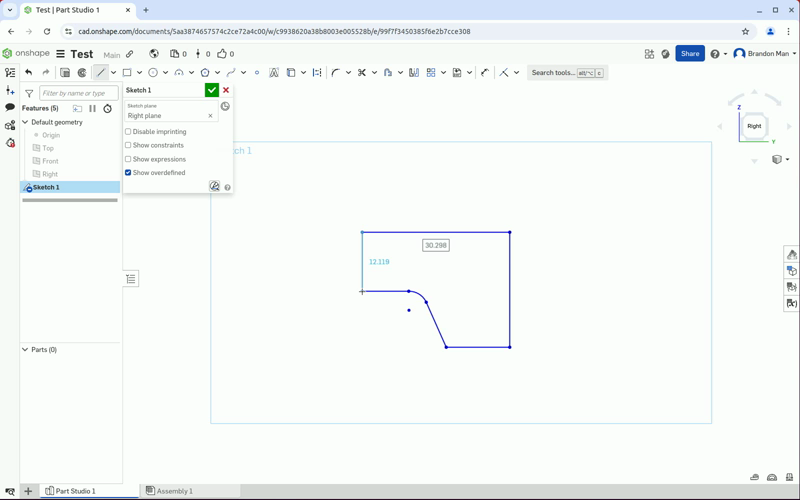
click(362, 291)
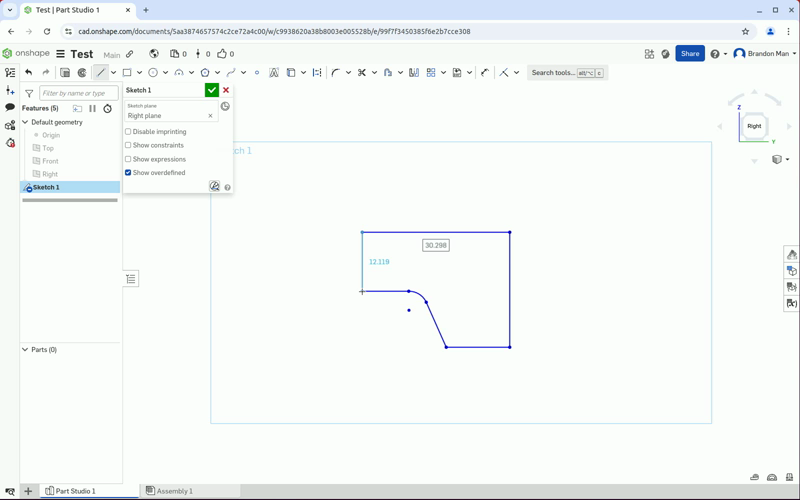
key(esc)
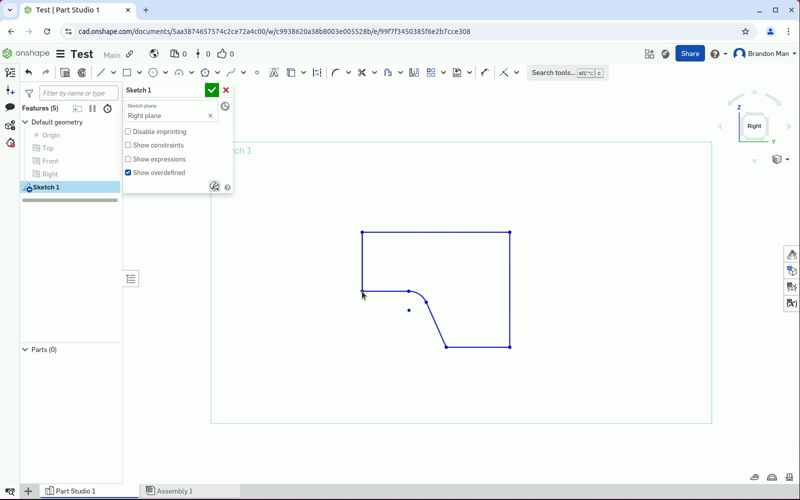
key(c)
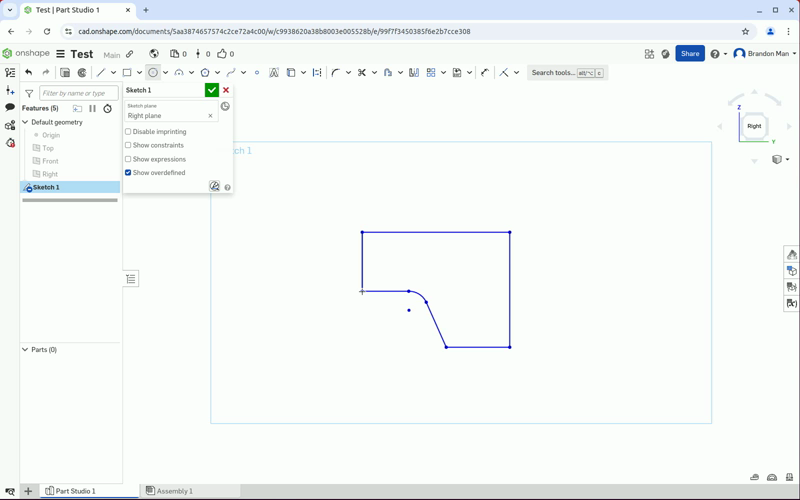
key_down(shift)
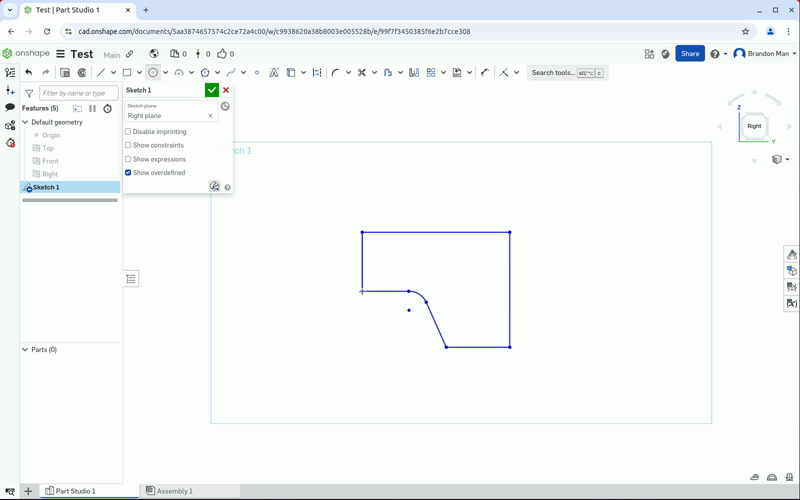
mouse_move(436, 272)
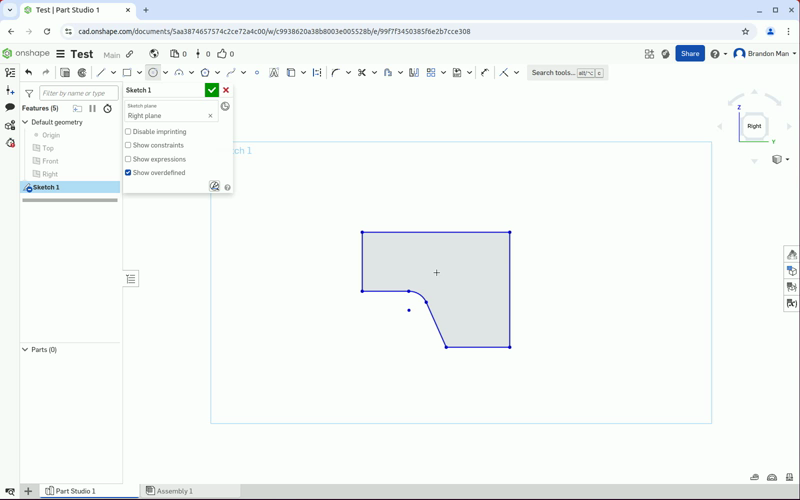
click(436, 272)
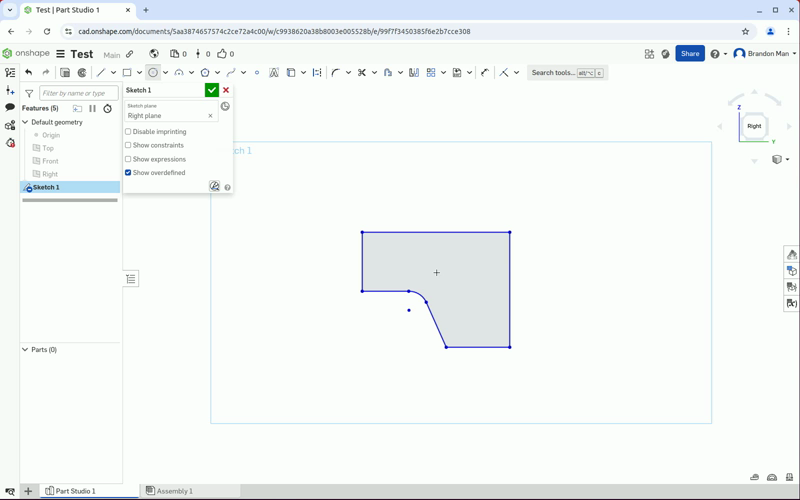
key_up(shift)
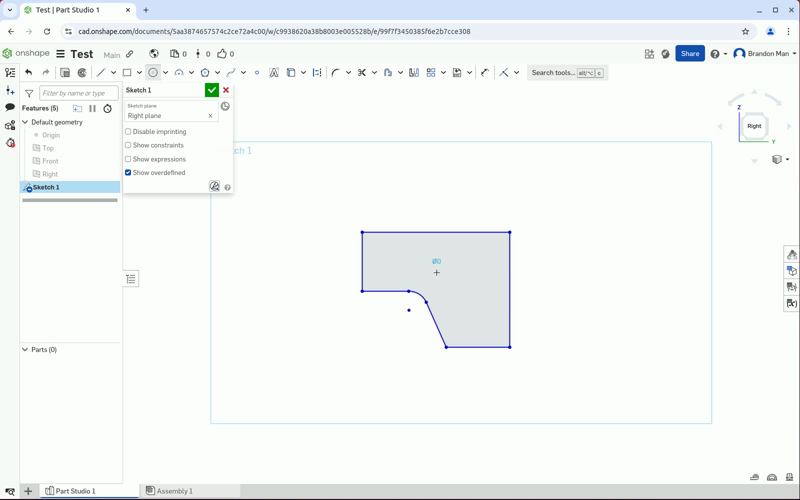
mouse_move(455, 272)
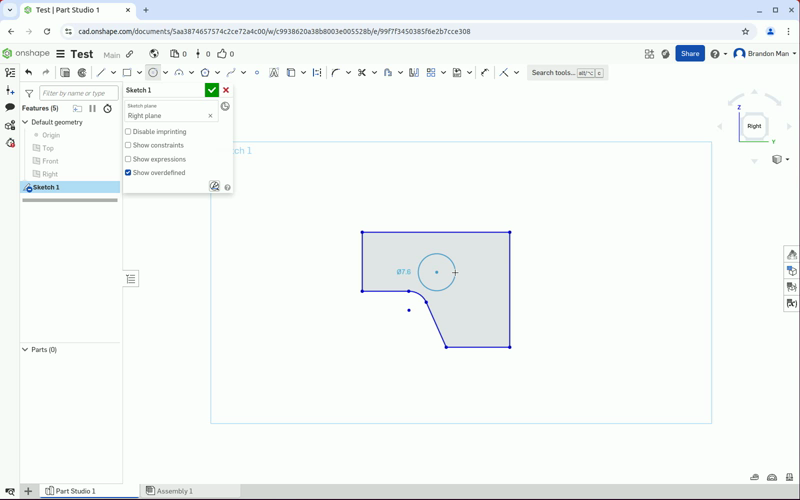
click(455, 272)
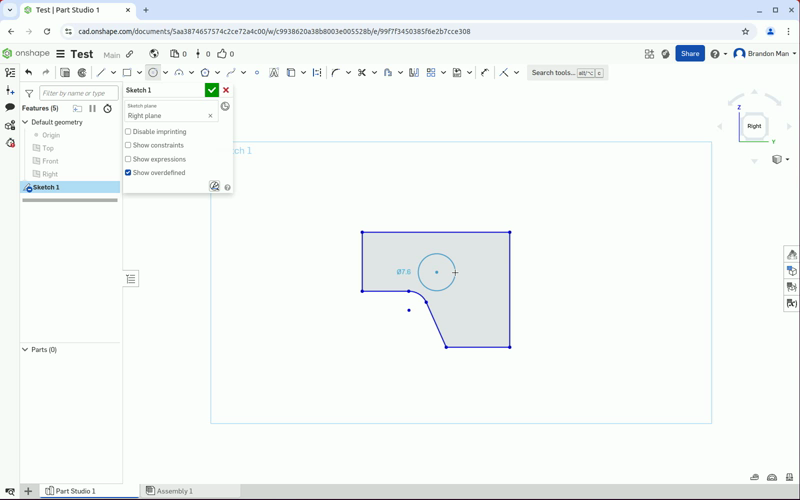
key(esc)
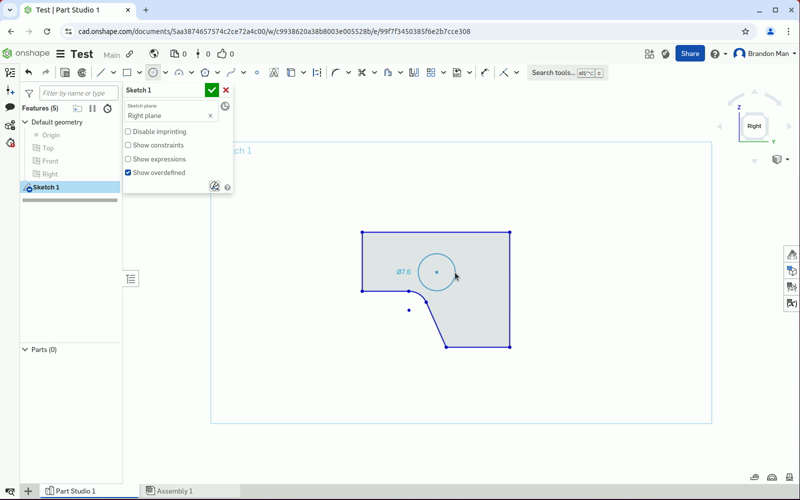
mouse_move(431, 241)
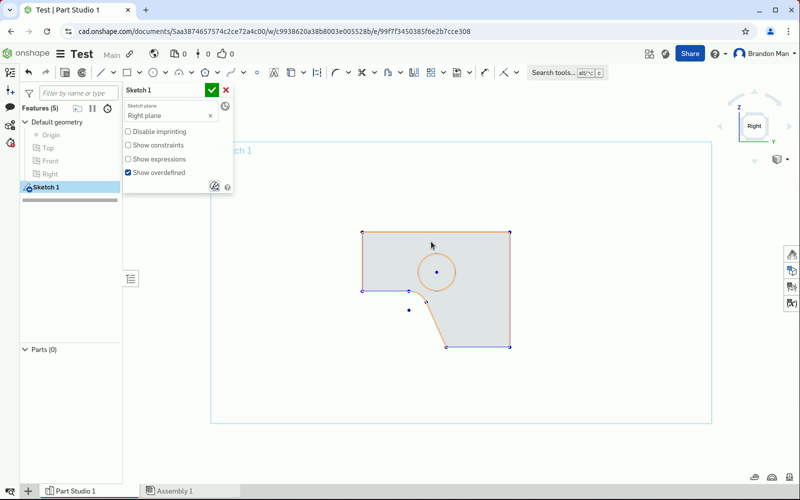
click(431, 241)
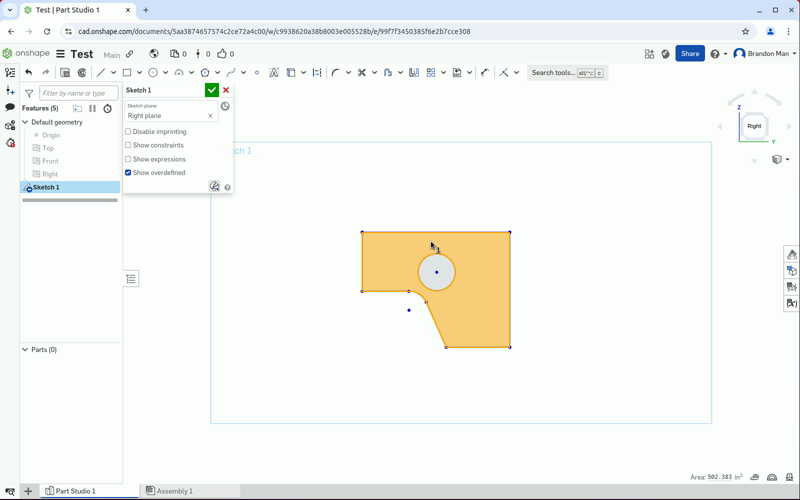
mouse_move(73, 352)
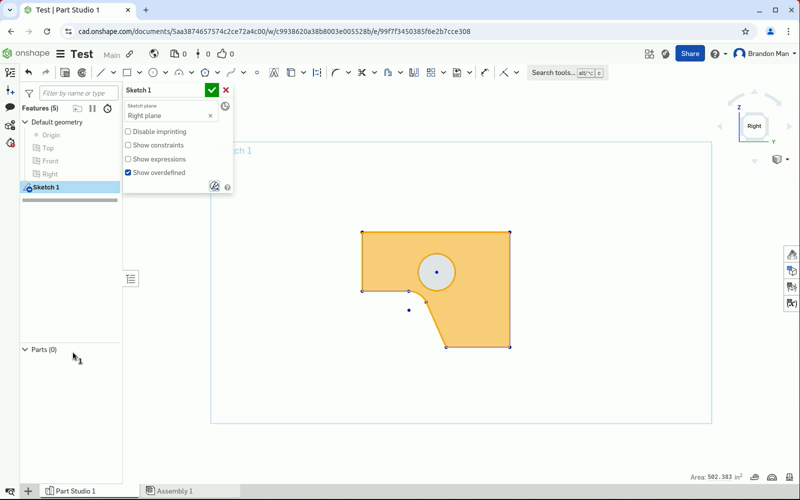
key(shift+y)
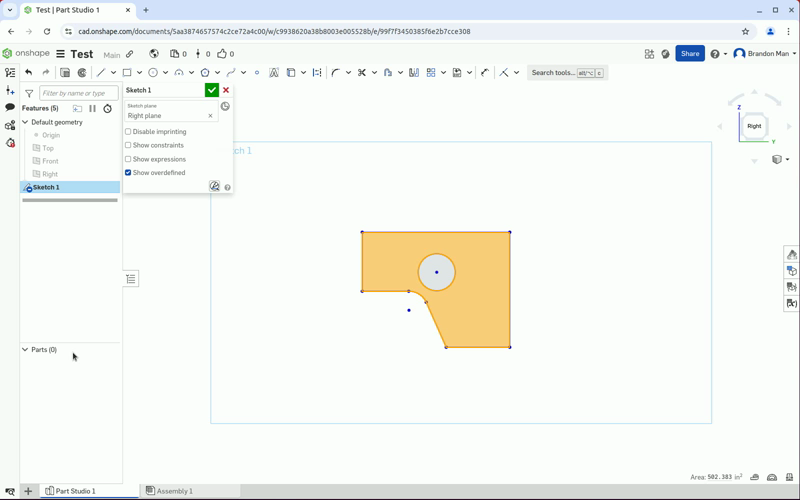
key(shift+e)
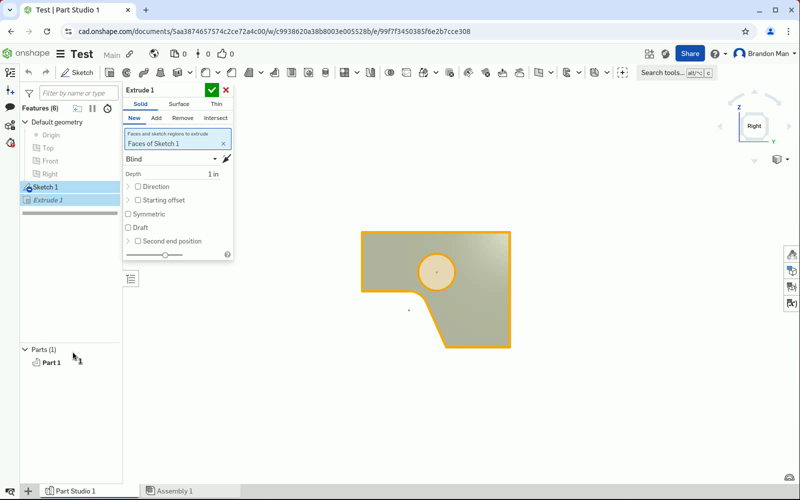
mouse_move(143, 106)
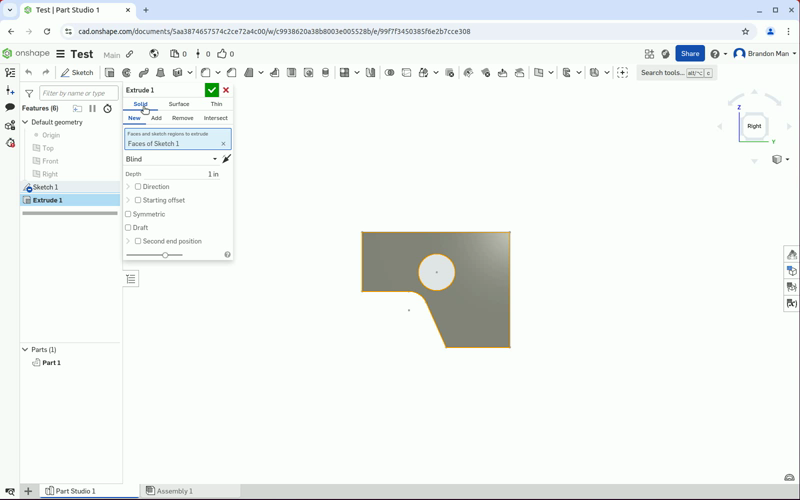
click(143, 106)
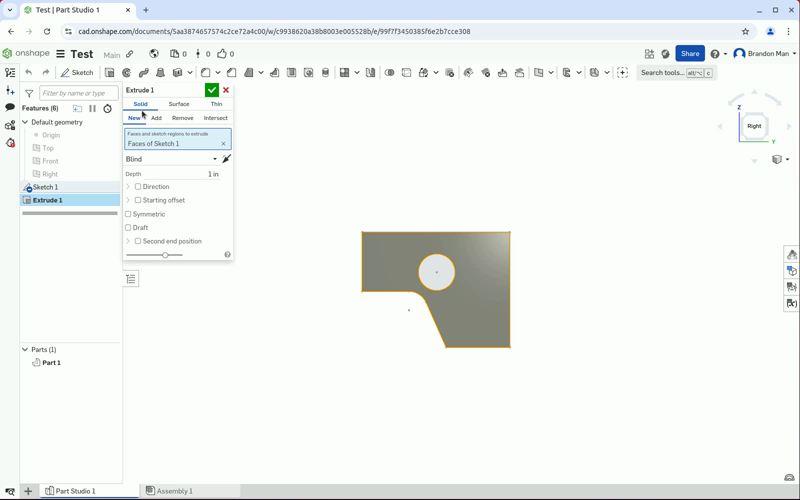
mouse_move(137, 120)
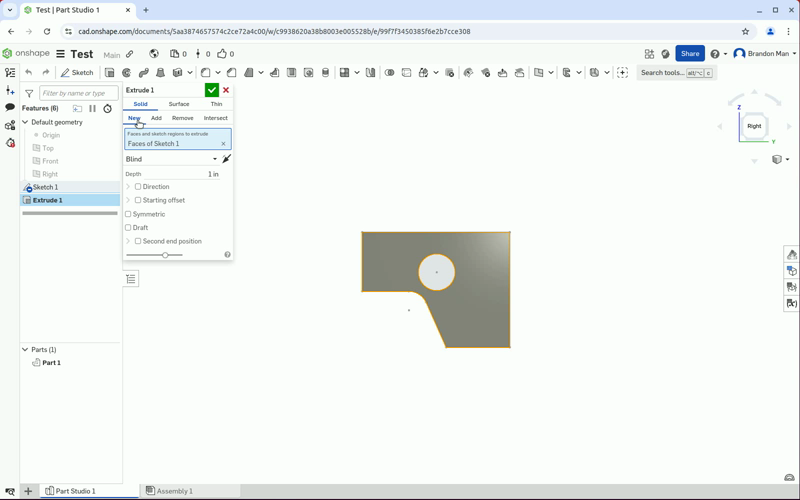
click(137, 120)
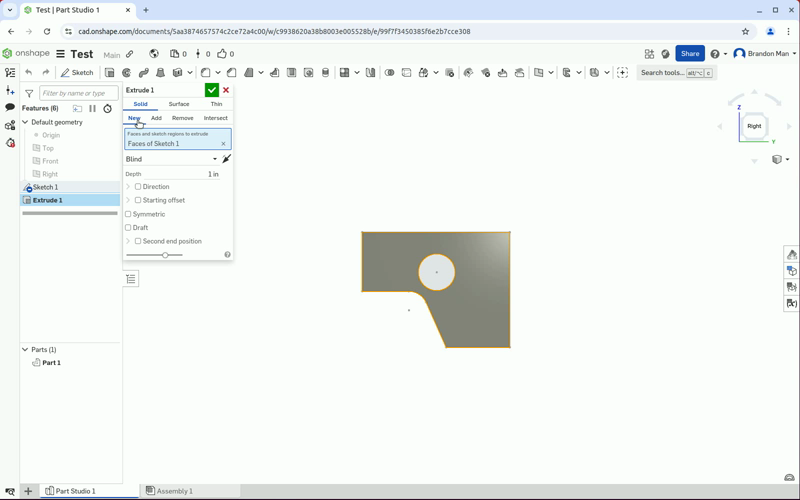
key(tab, 4)
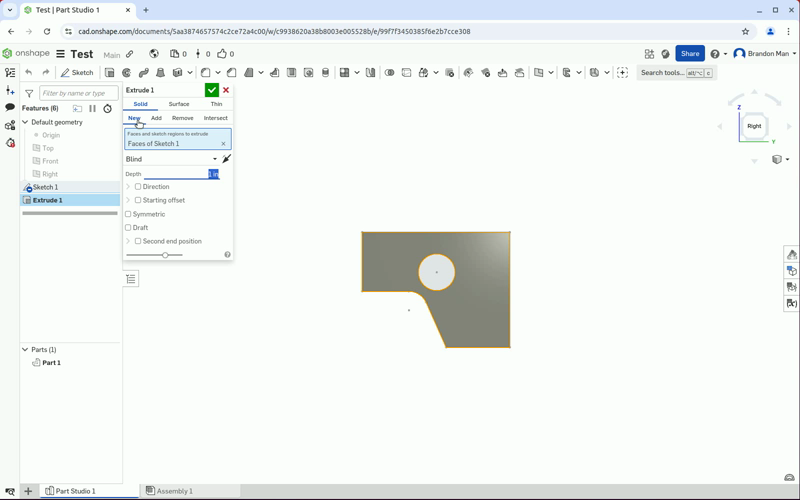
text(10.351)
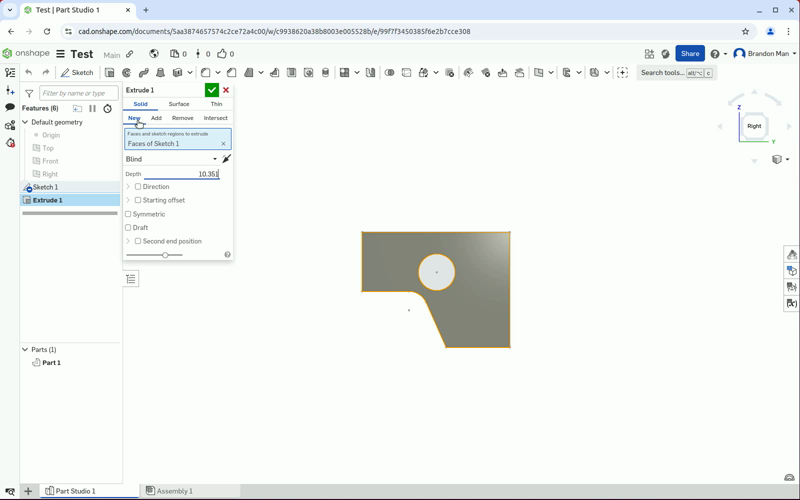
key(enter)
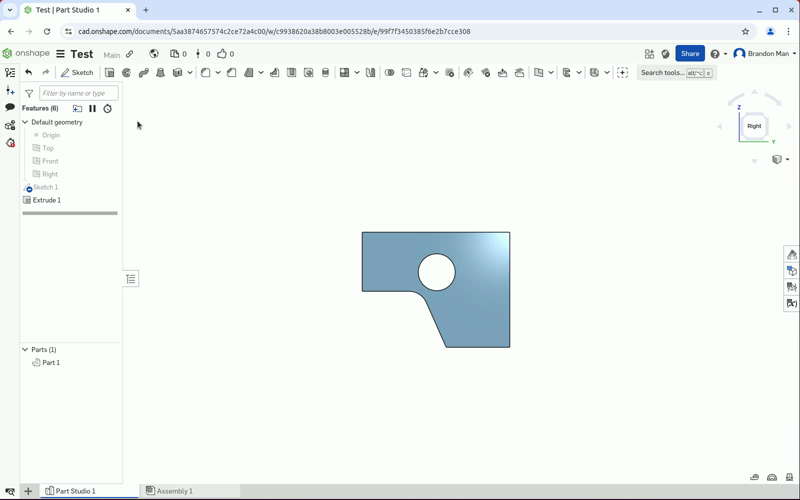
key(shift+h)
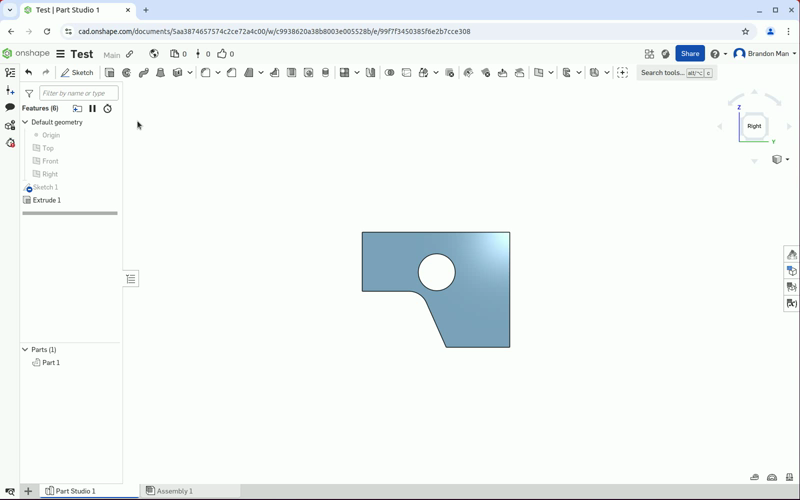
key(shift+h)
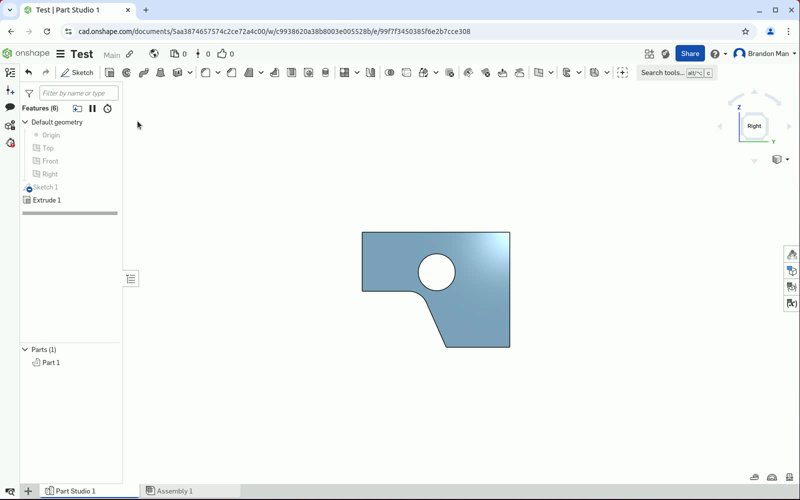
mouse_move(73, 189)
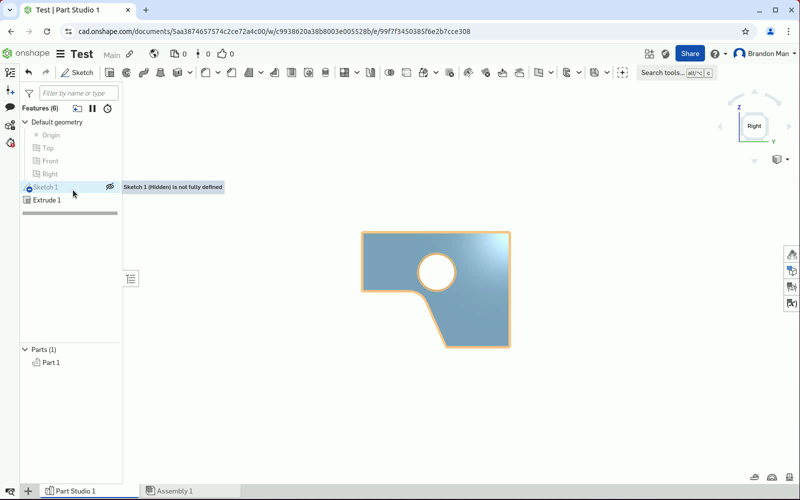
click(73, 189)
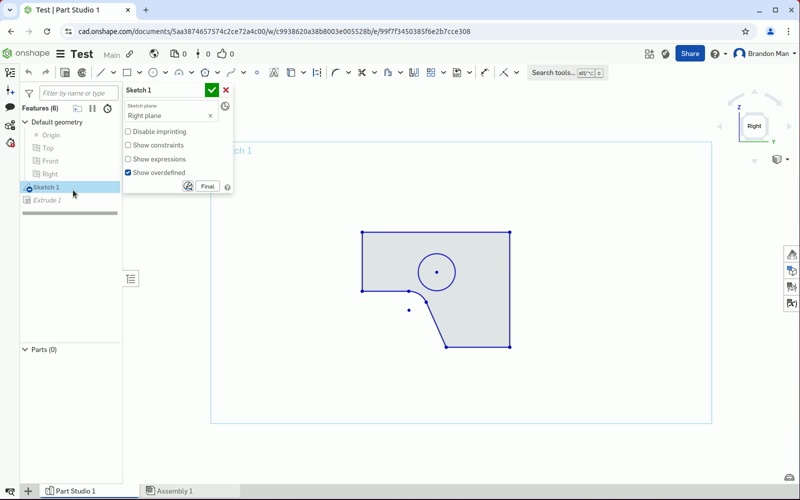
mouse_move(229, 92)
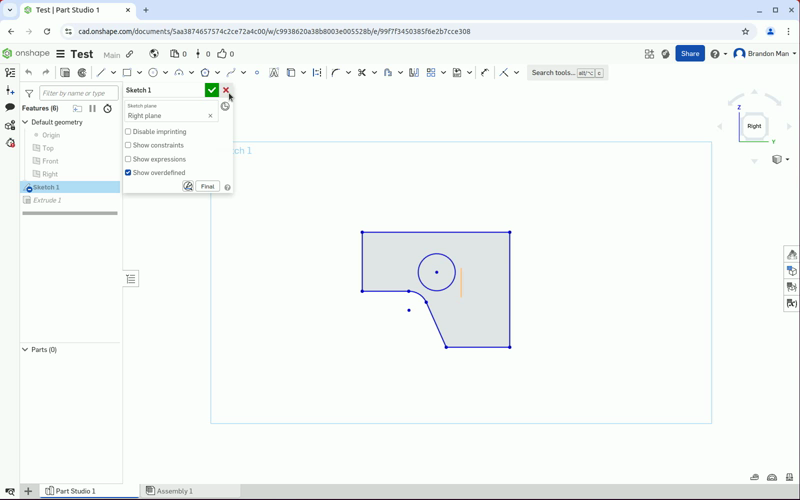
click(229, 92)
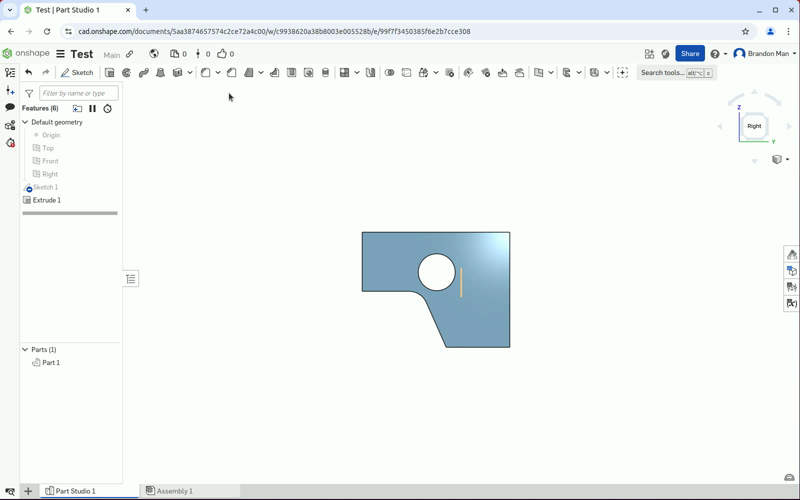
mouse_move(541, 75)
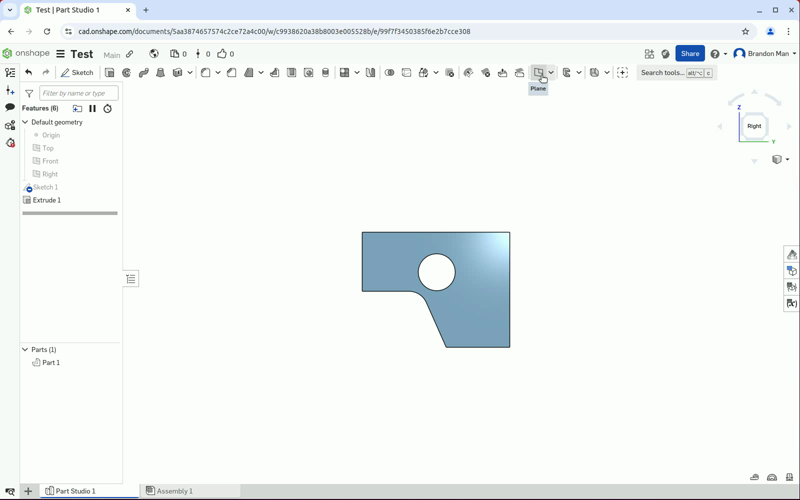
click(541, 75)
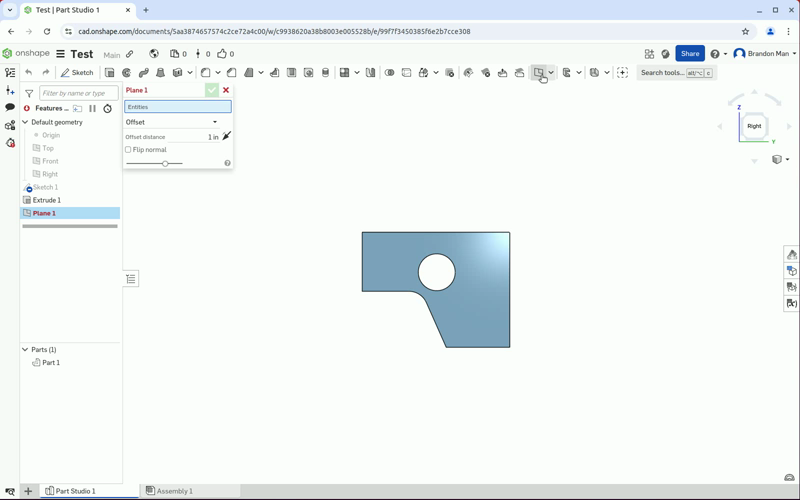
mouse_move(73, 176)
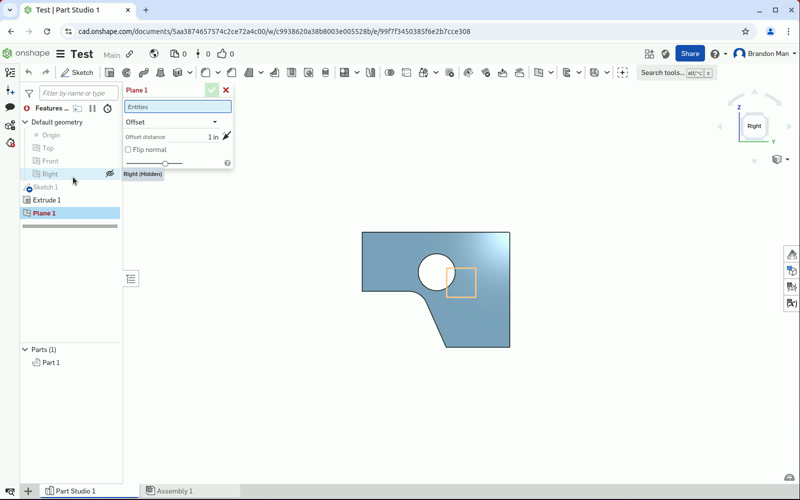
click(73, 176)
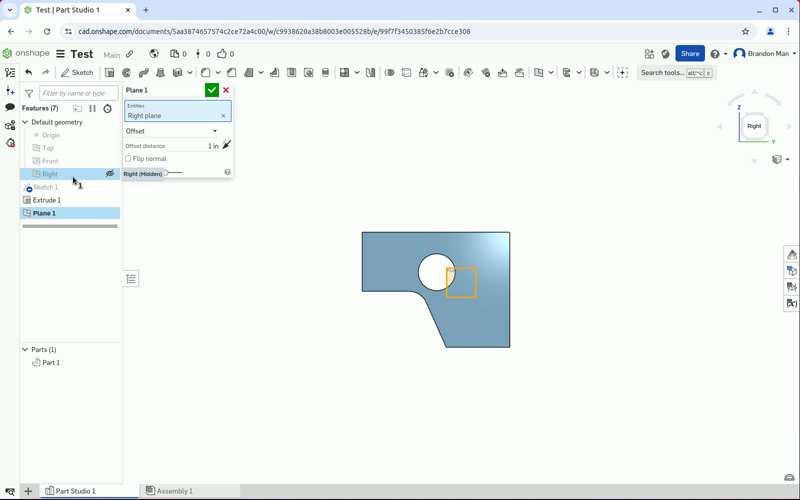
key(tab, 2)
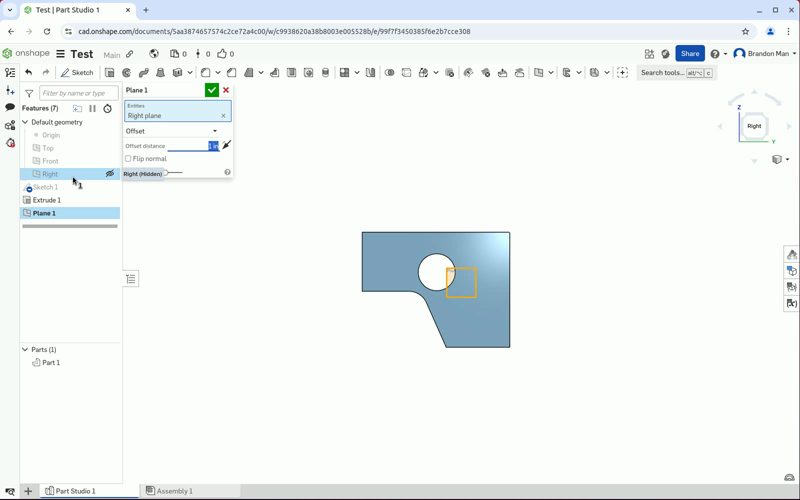
text(10.352)
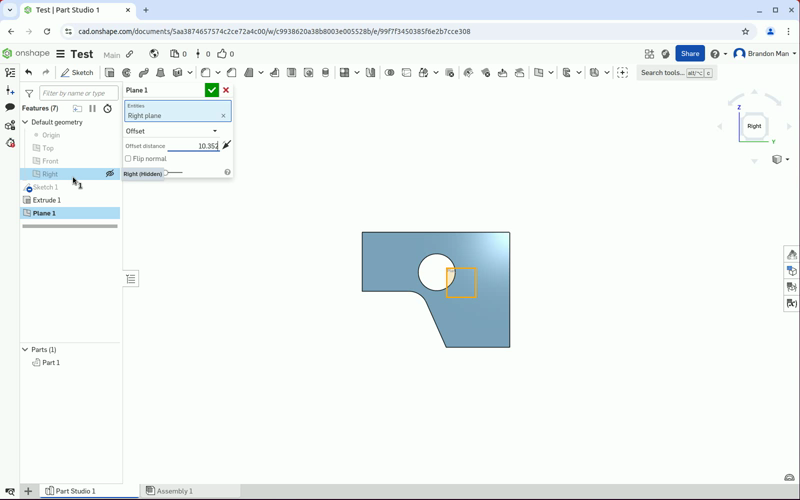
key(enter, 2)
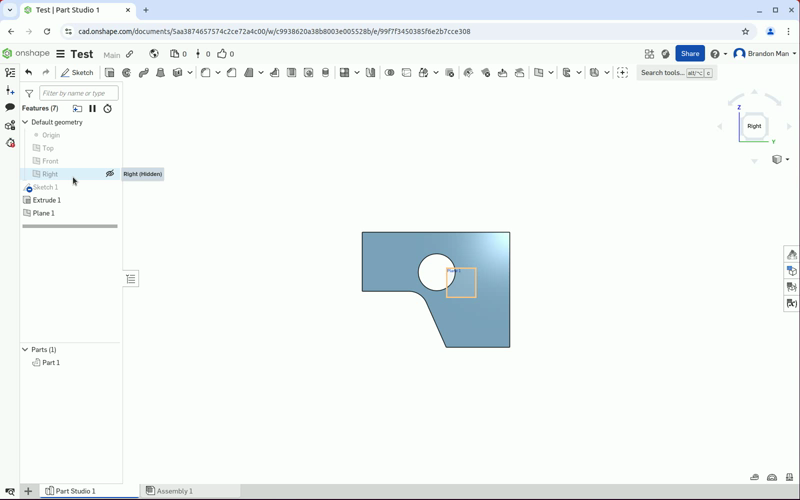
key(shift+s)
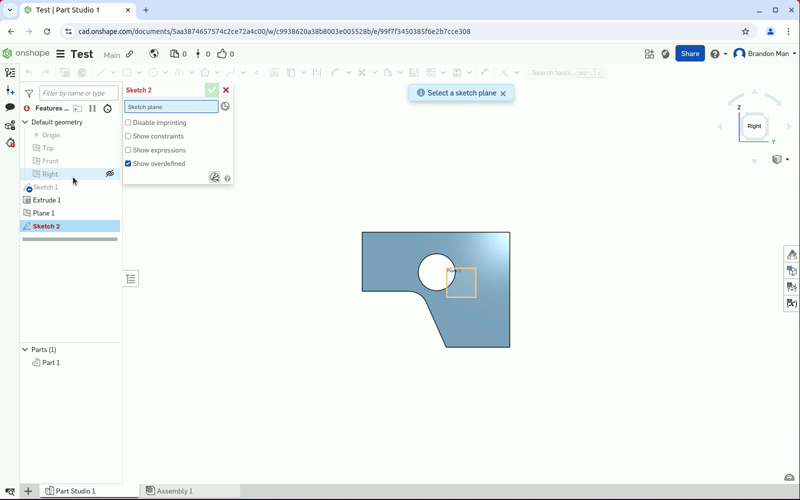
mouse_move(73, 215)
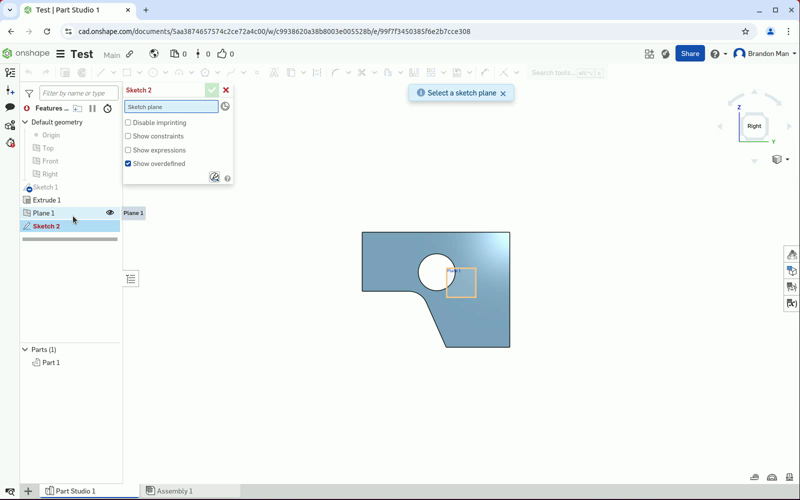
click(73, 215)
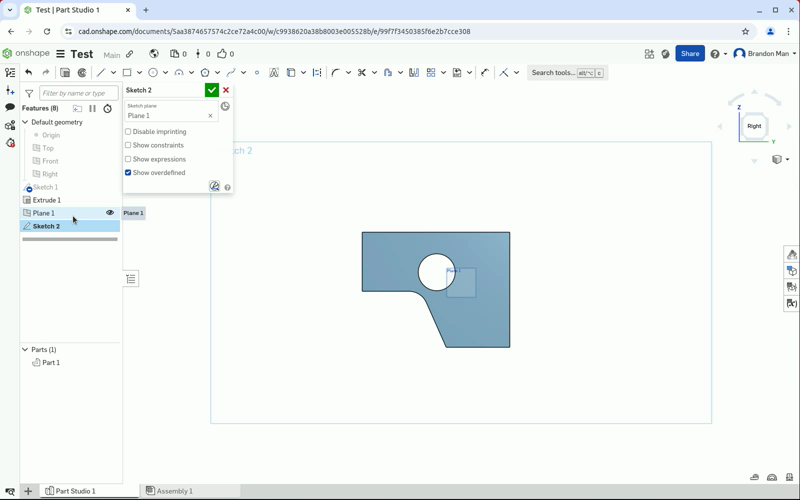
mouse_move(73, 352)
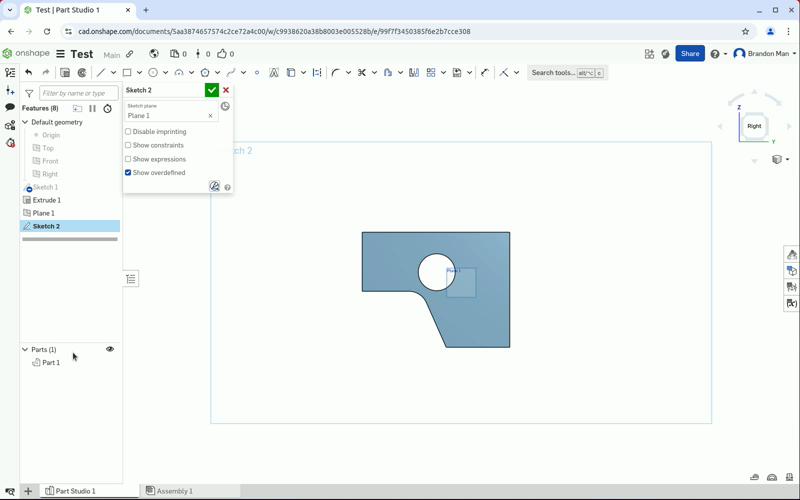
key(y)
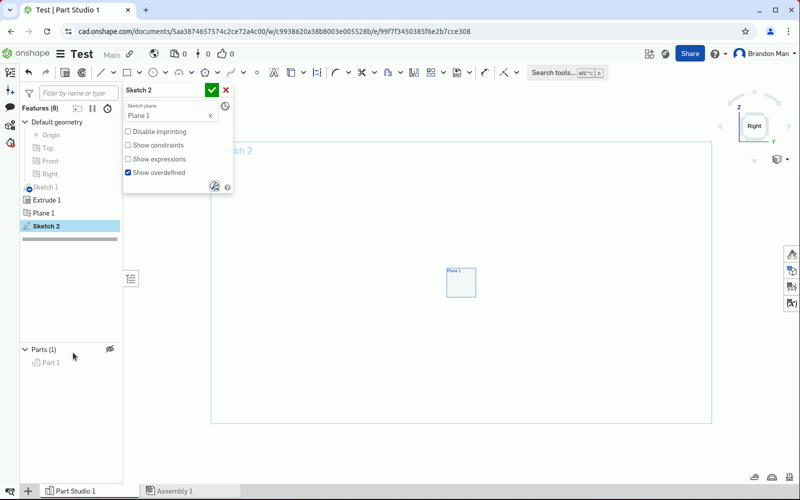
key(l)
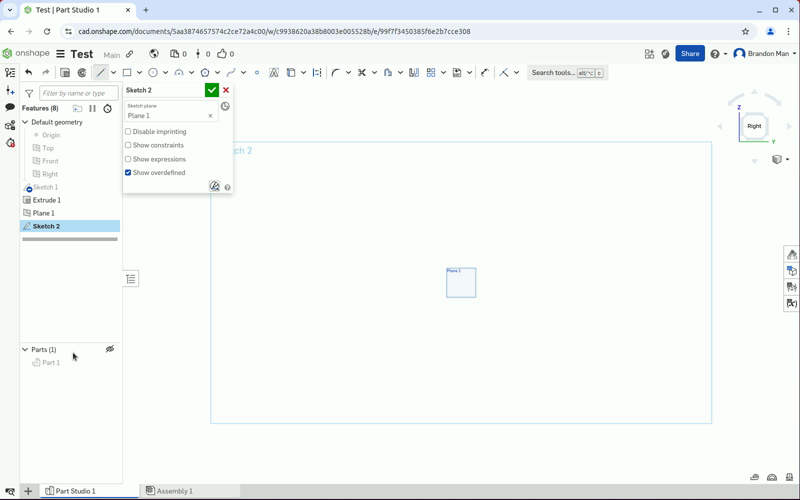
key_down(shift)
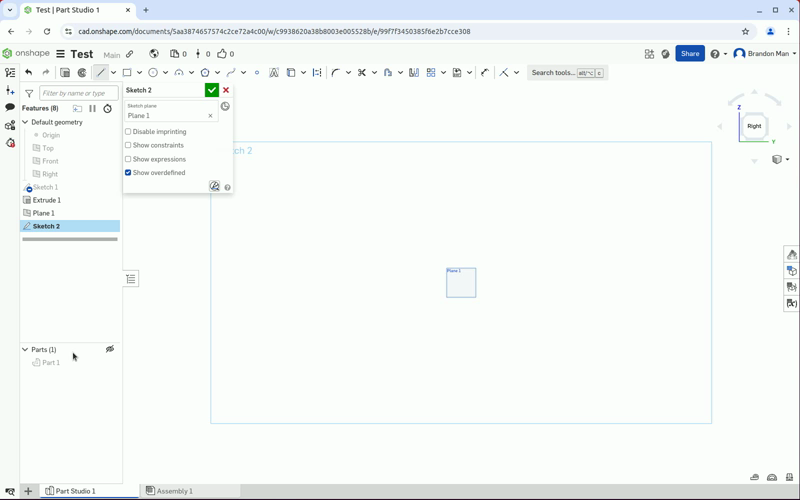
mouse_move(460, 322)
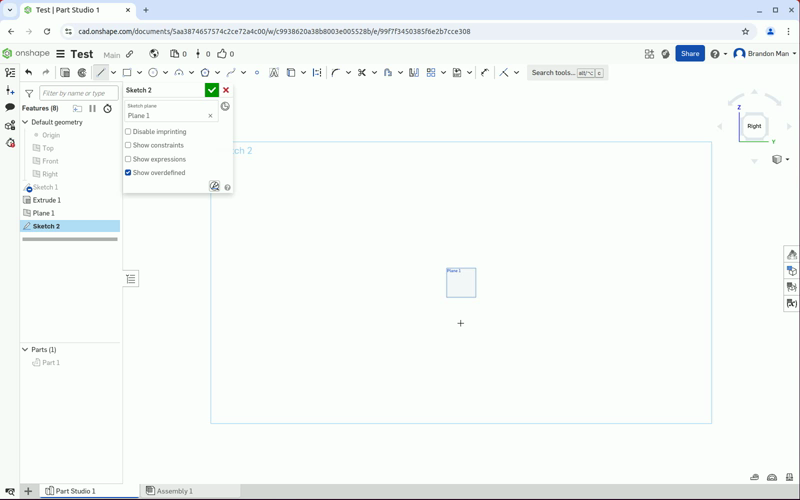
click(460, 322)
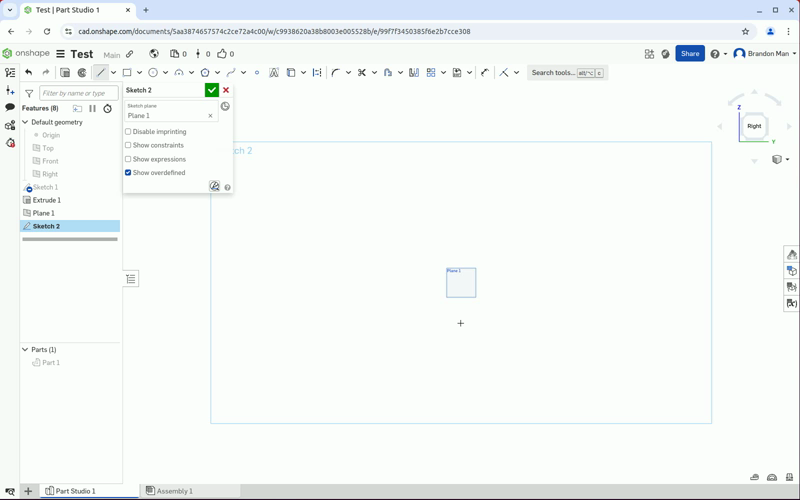
key_up(shift)
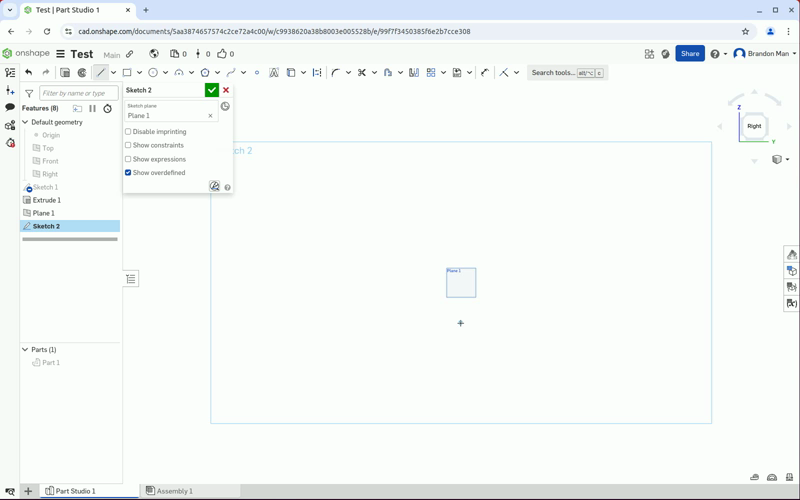
key_down(shift)
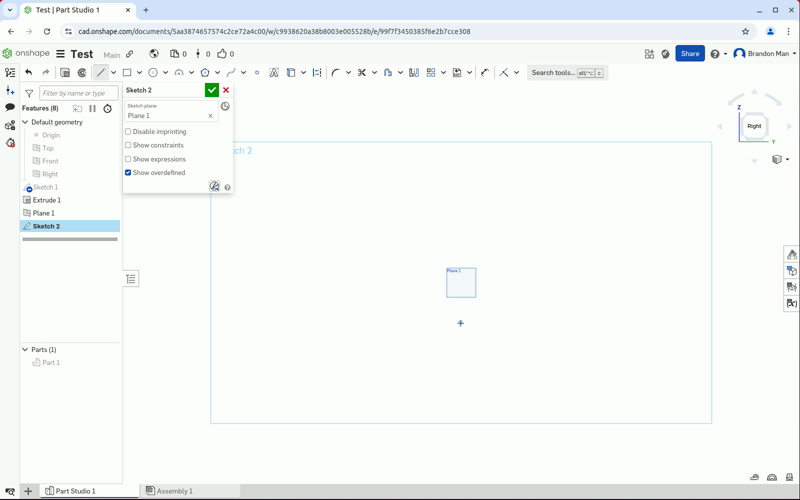
mouse_move(490, 322)
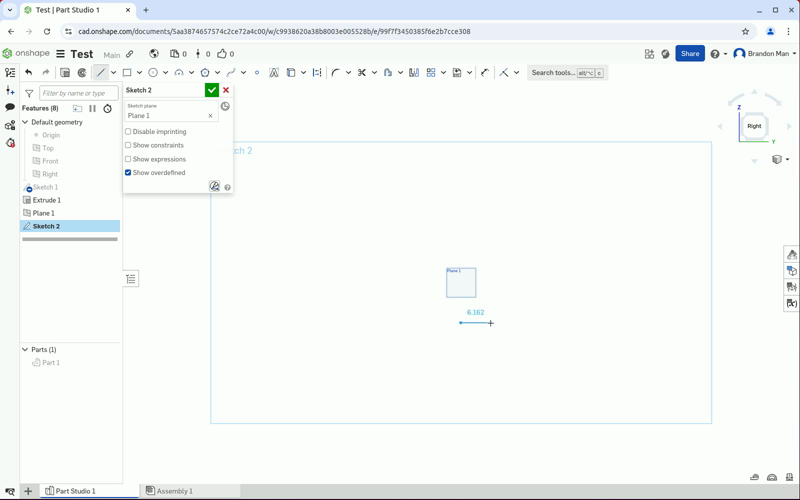
mouse_move(494, 322)
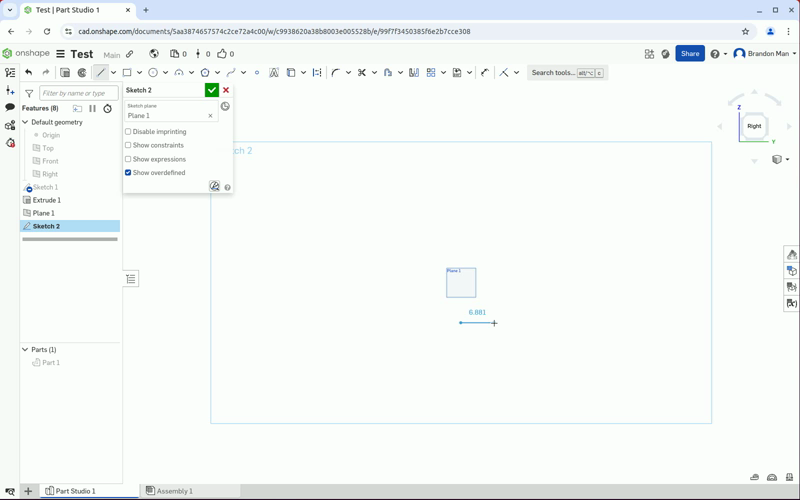
click(494, 322)
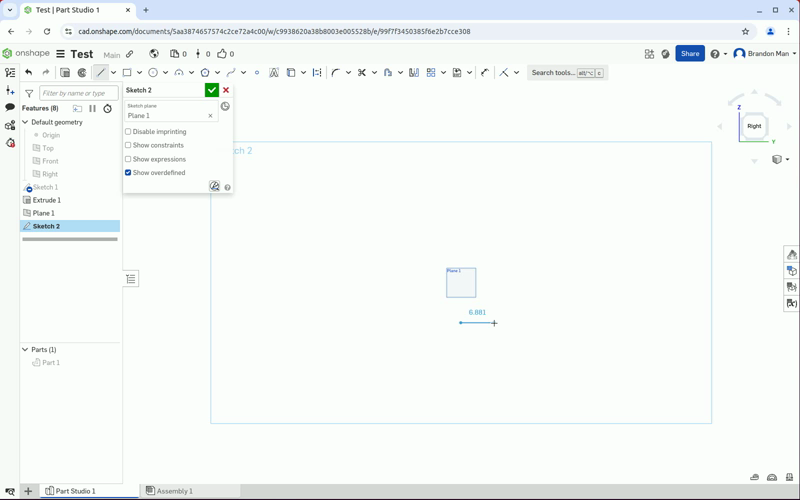
key_up(shift)
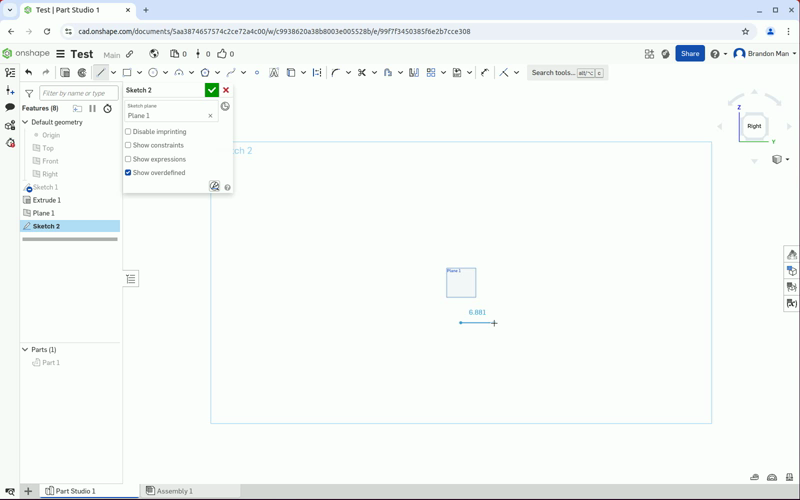
key_down(shift)
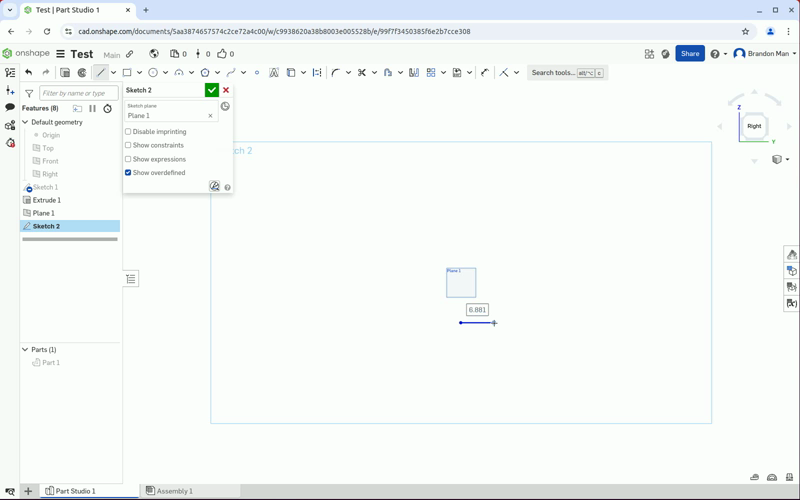
mouse_move(494, 243)
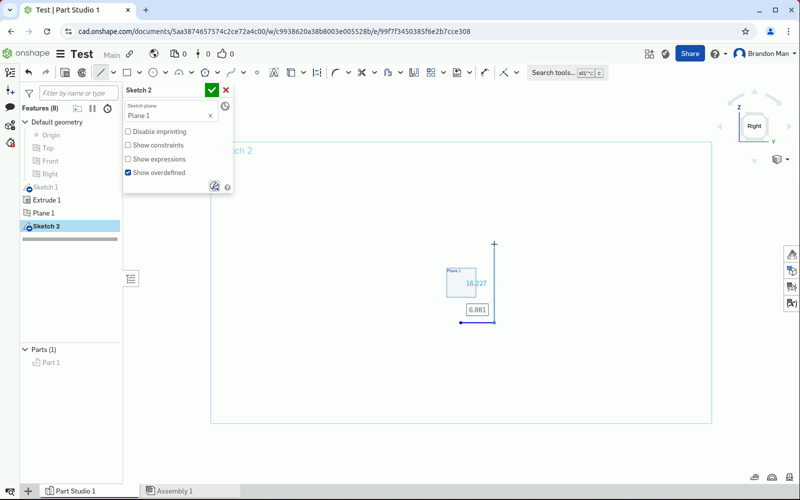
click(494, 243)
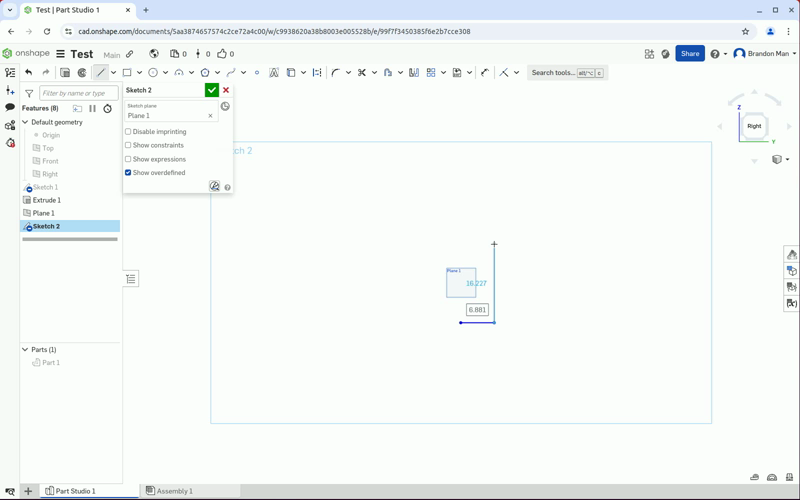
key_up(shift)
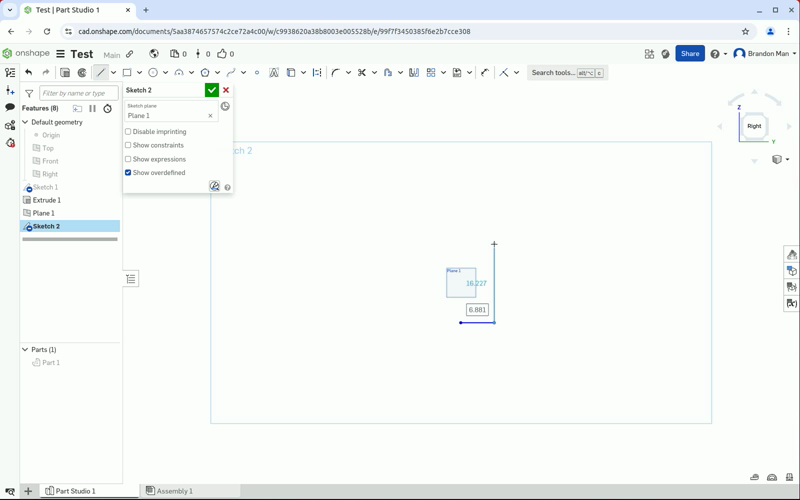
key_down(shift)
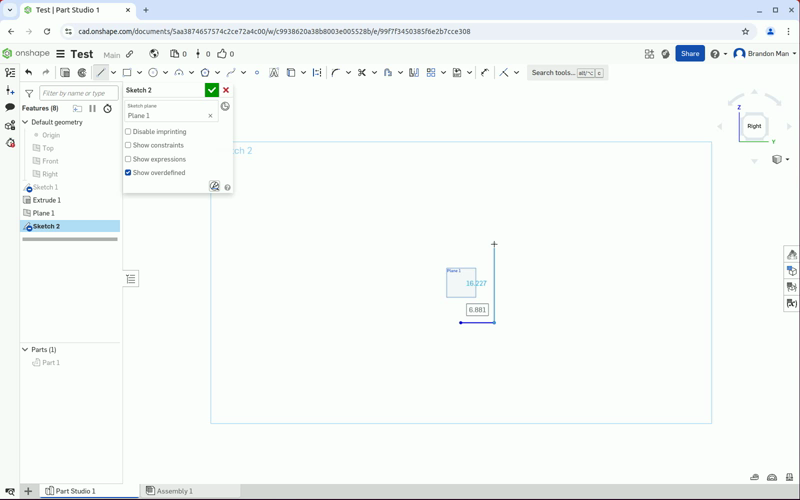
mouse_move(524, 243)
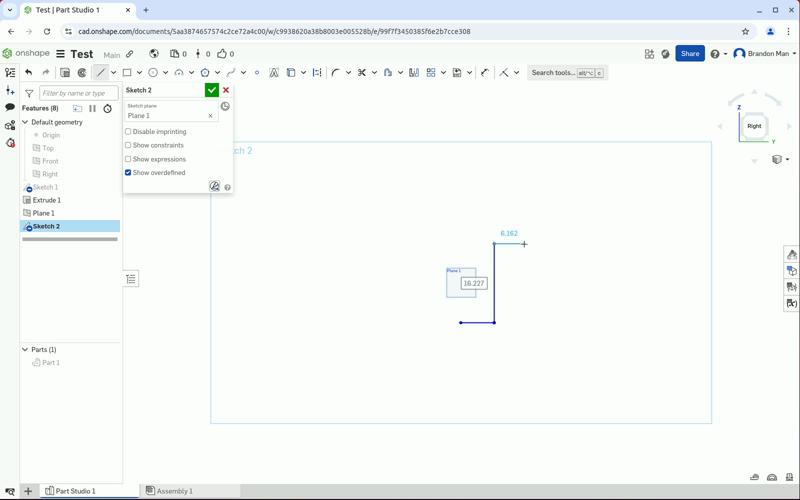
mouse_move(460, 243)
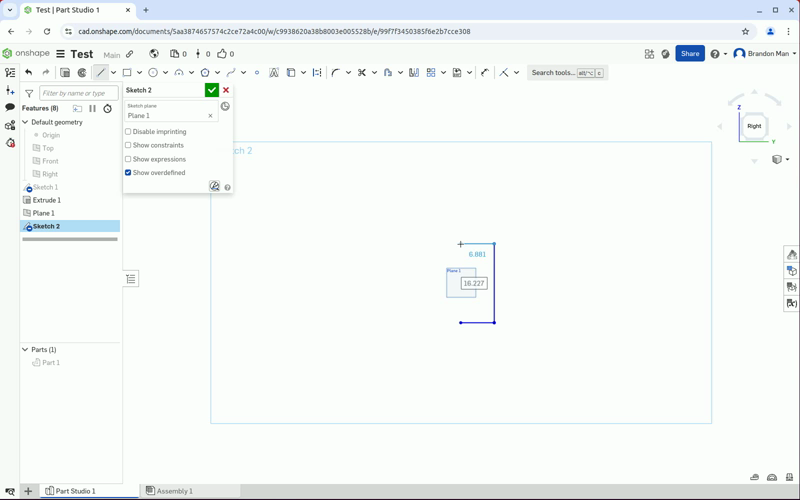
click(460, 243)
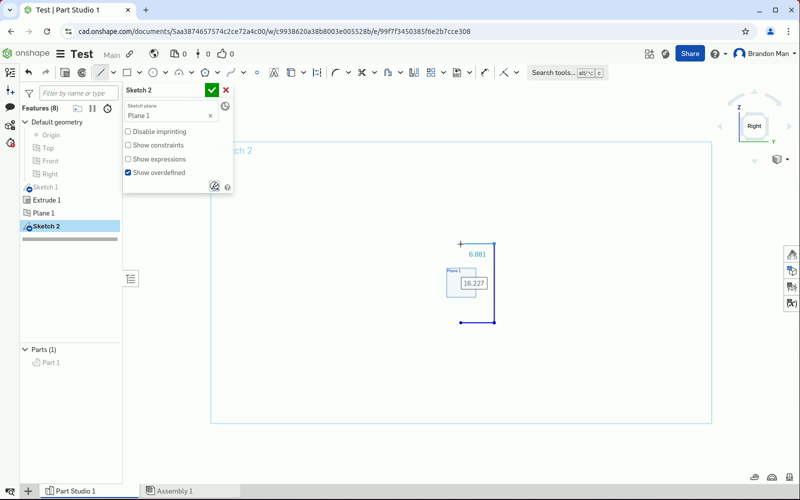
key_up(shift)
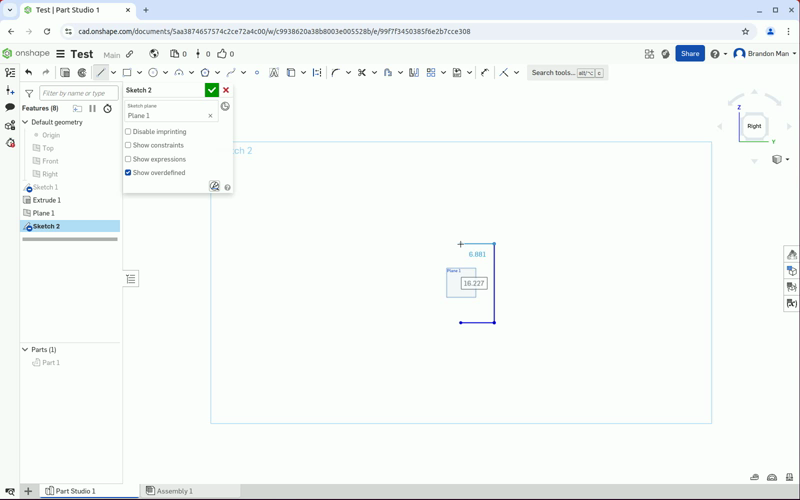
key_down(shift)
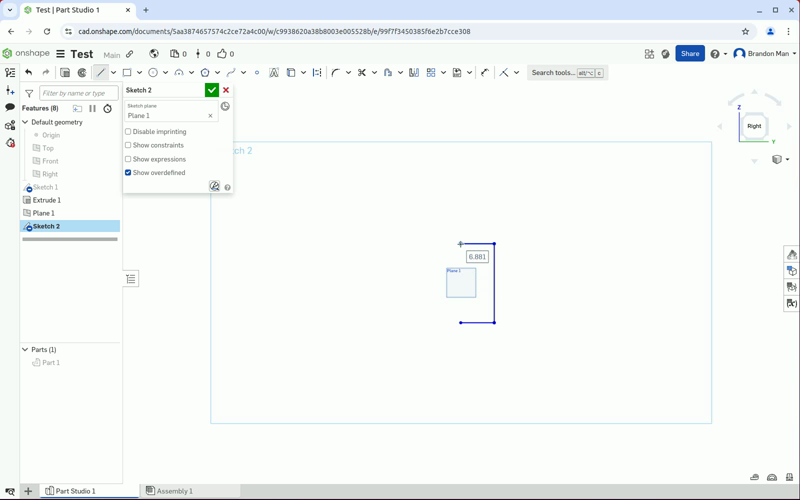
mouse_move(460, 322)
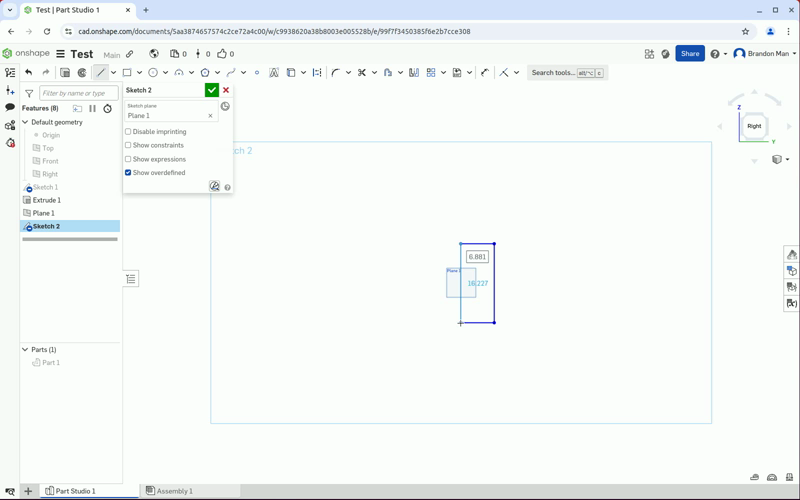
key_up(shift)
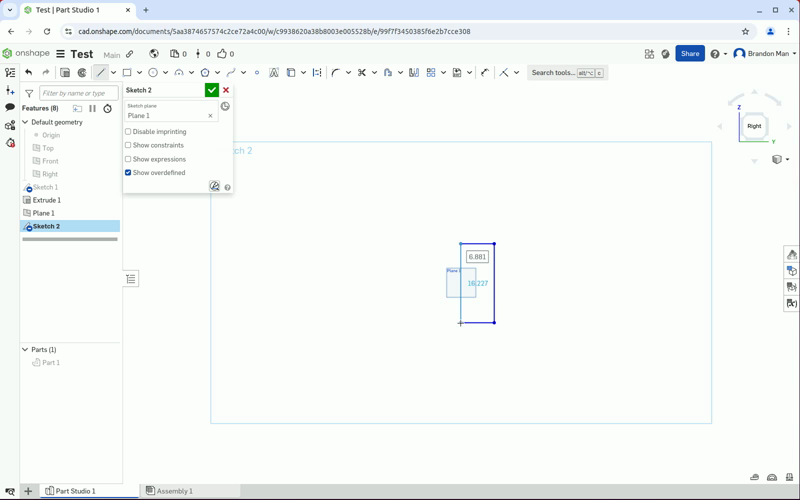
click(460, 322)
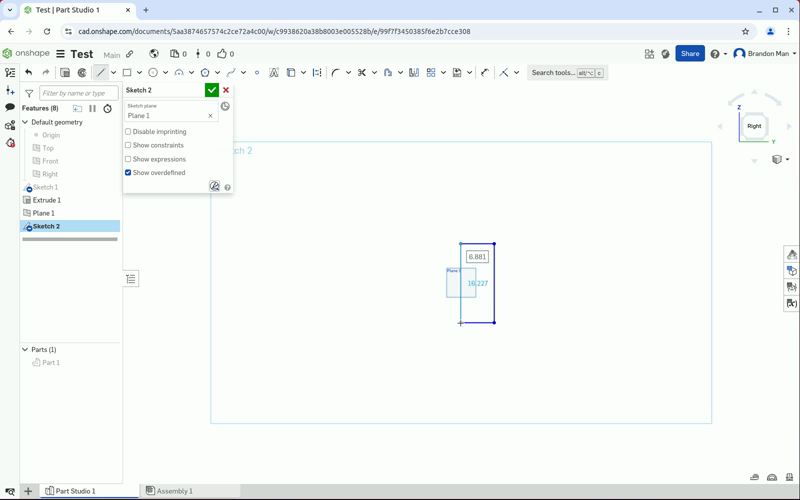
key(esc)
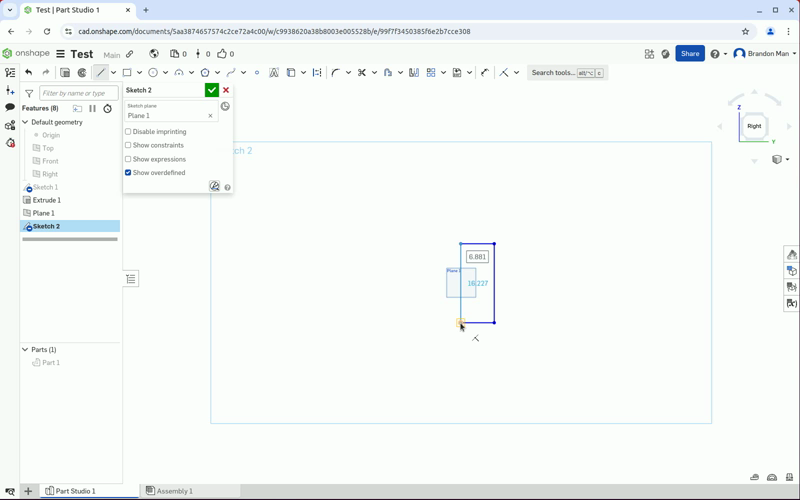
mouse_move(483, 292)
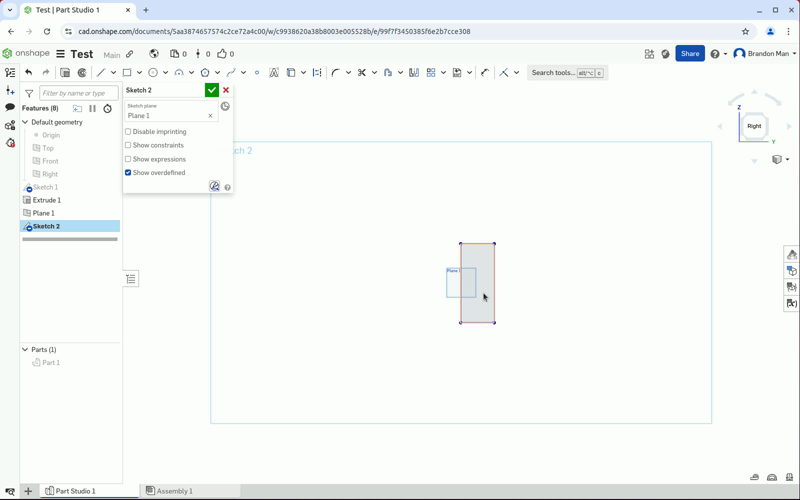
click(483, 292)
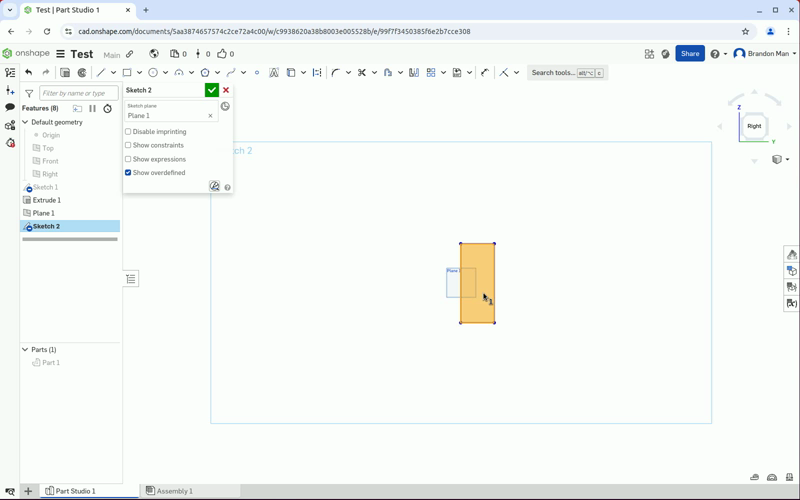
mouse_move(73, 352)
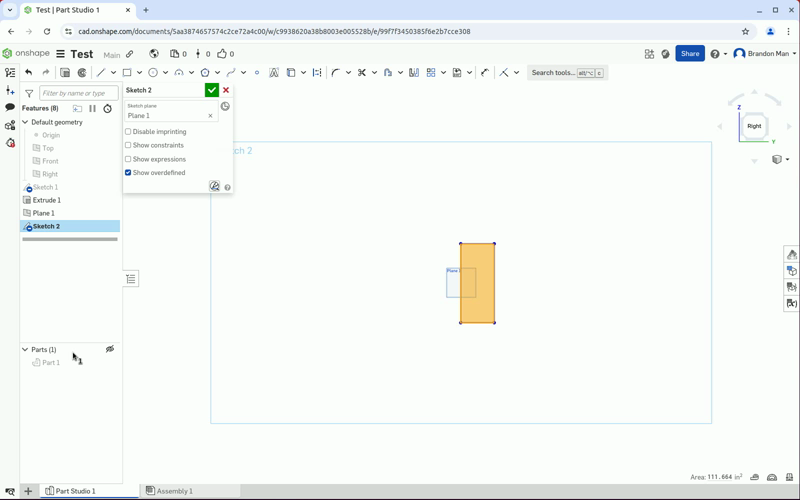
key(shift+y)
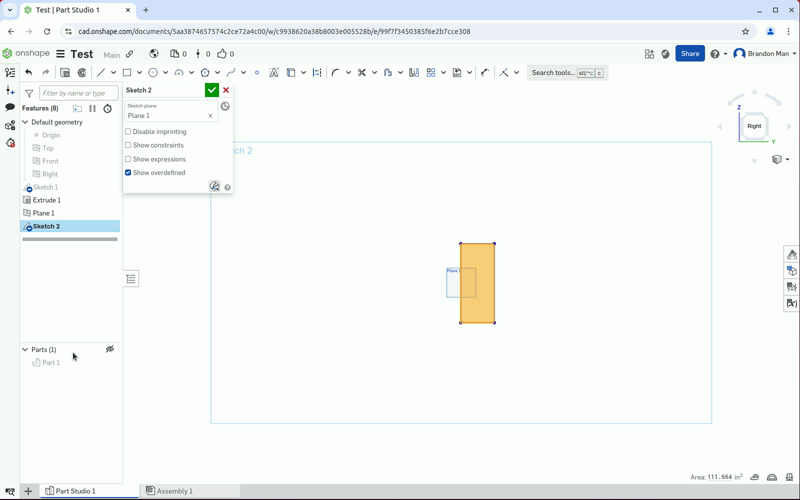
key(shift+e)
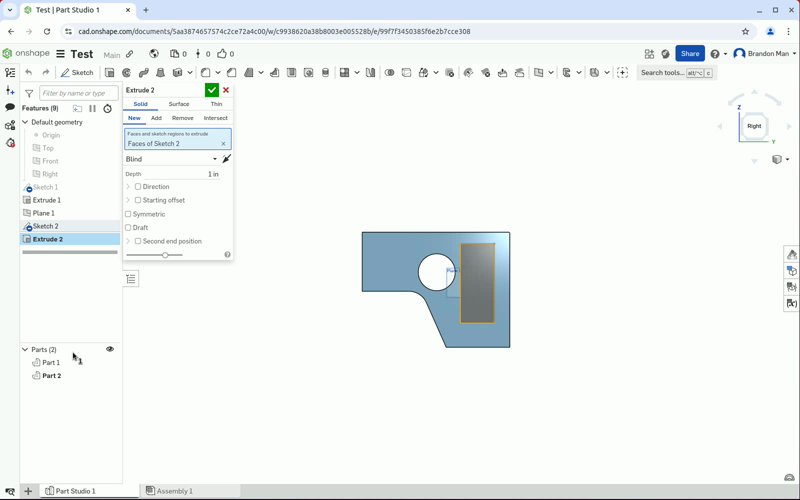
mouse_move(143, 106)
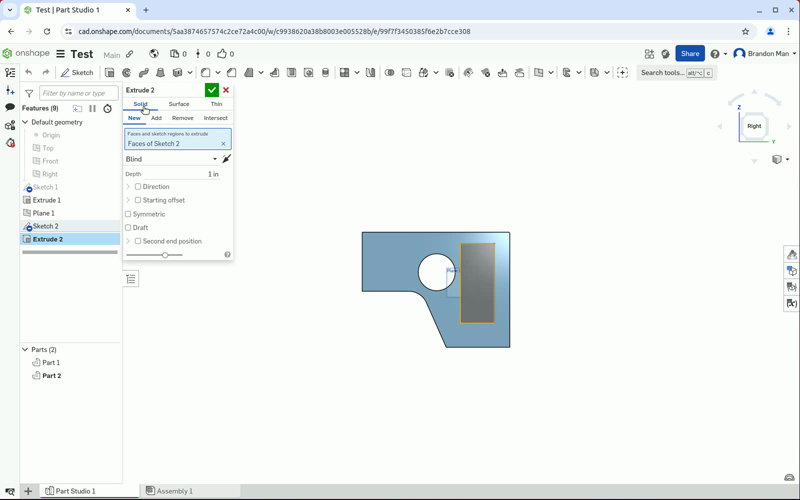
click(143, 106)
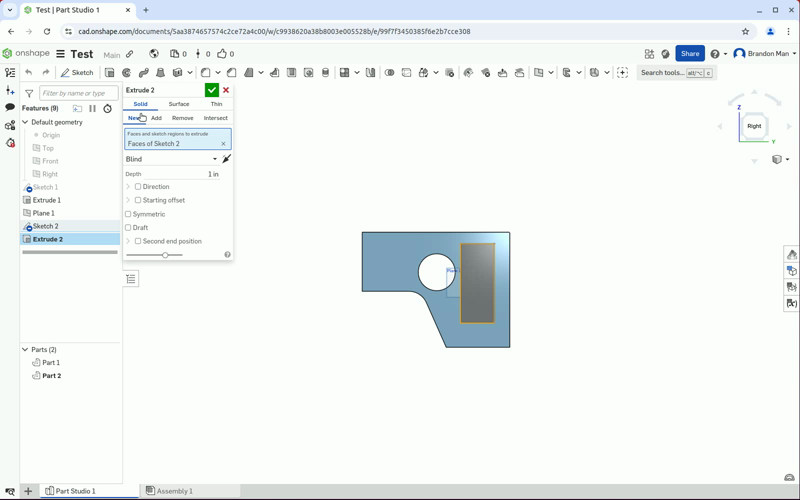
mouse_move(137, 120)
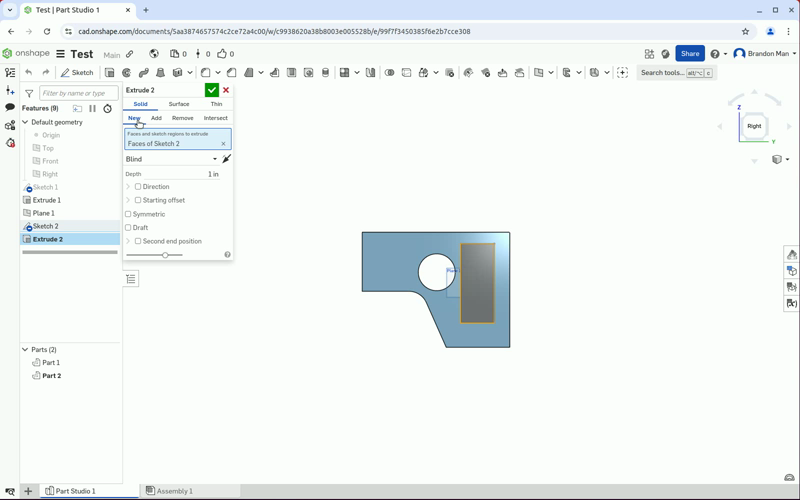
click(137, 120)
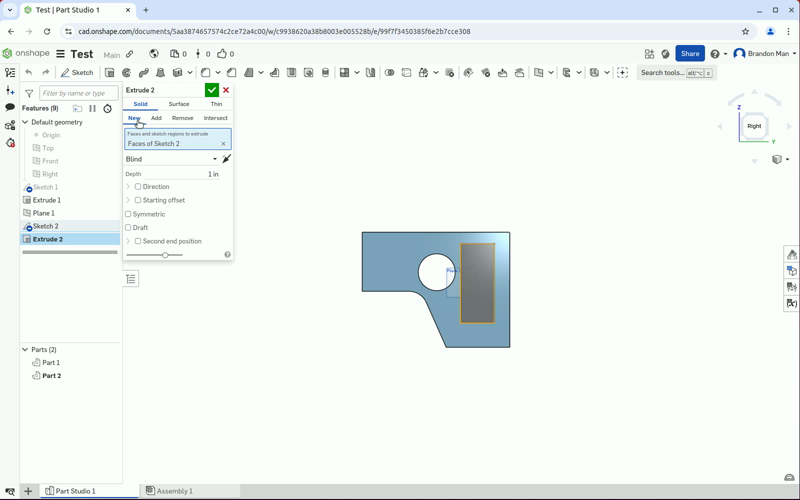
key(tab, 4)
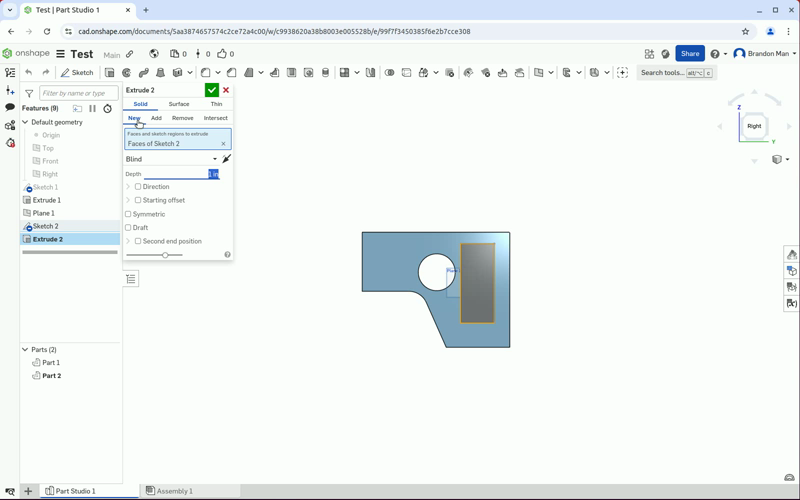
text(12.758)
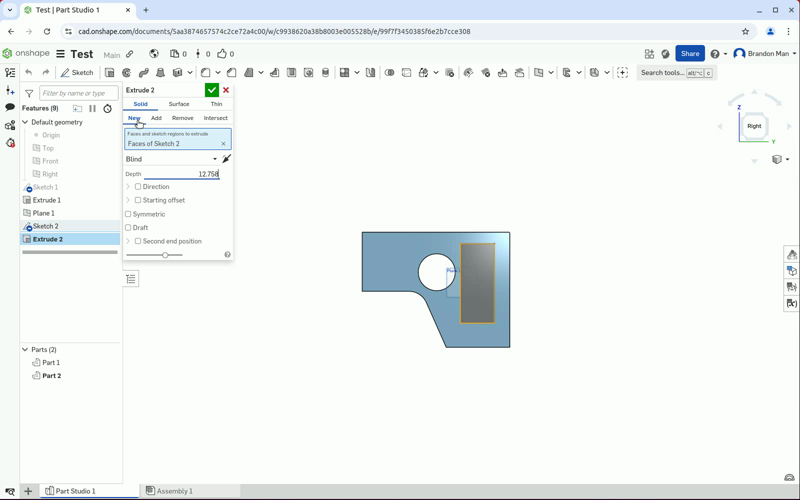
key(enter)
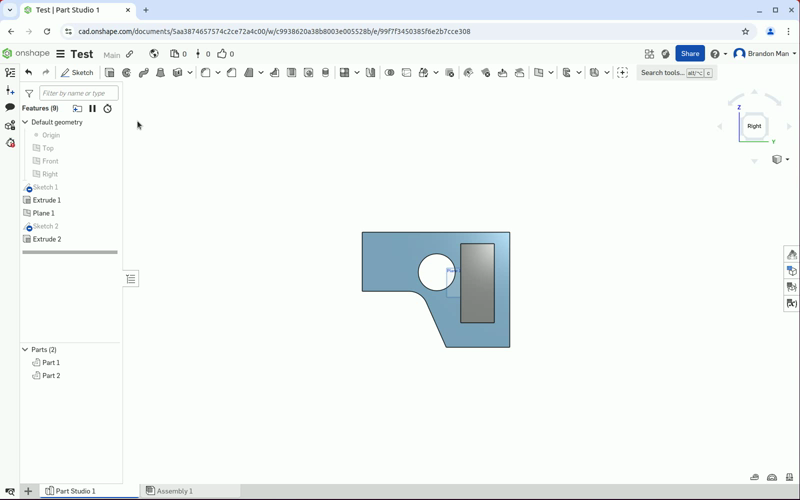
key(shift+h)
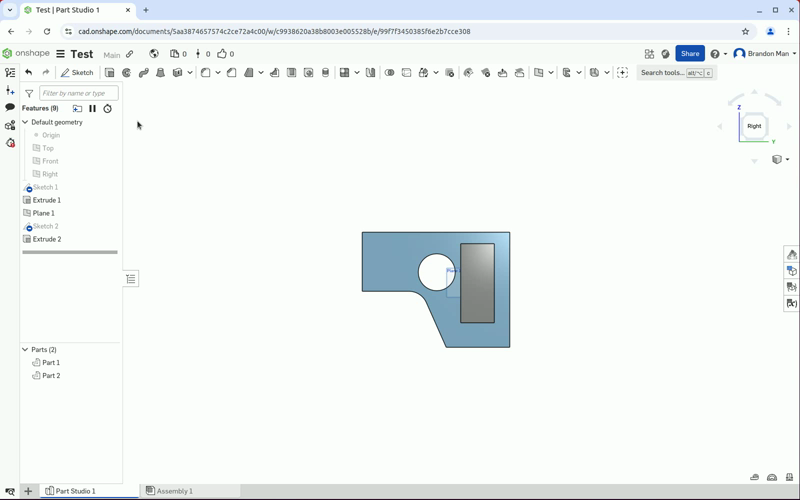
key(shift+h)
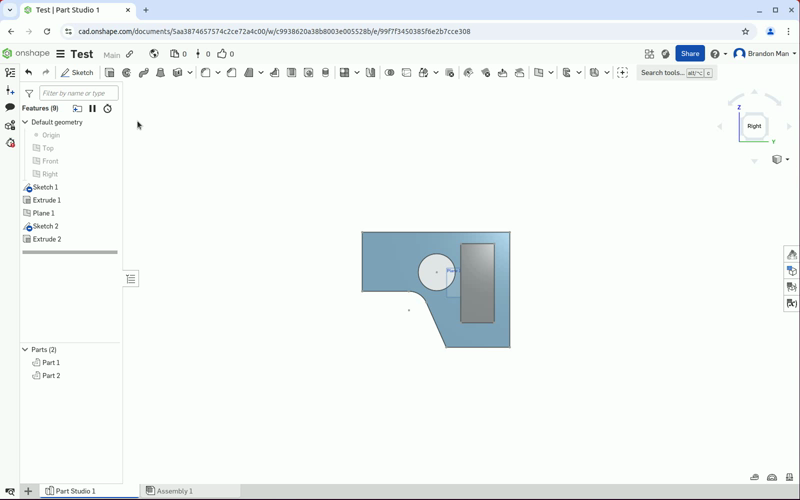
key(shift+7)
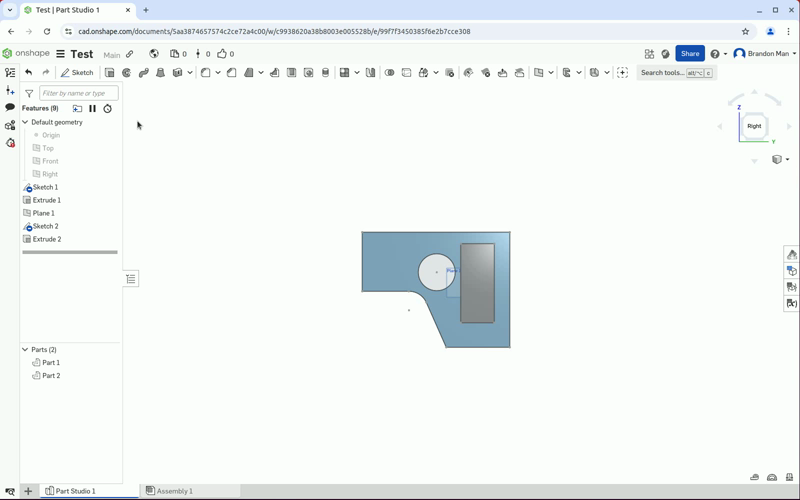
key(right, 2)
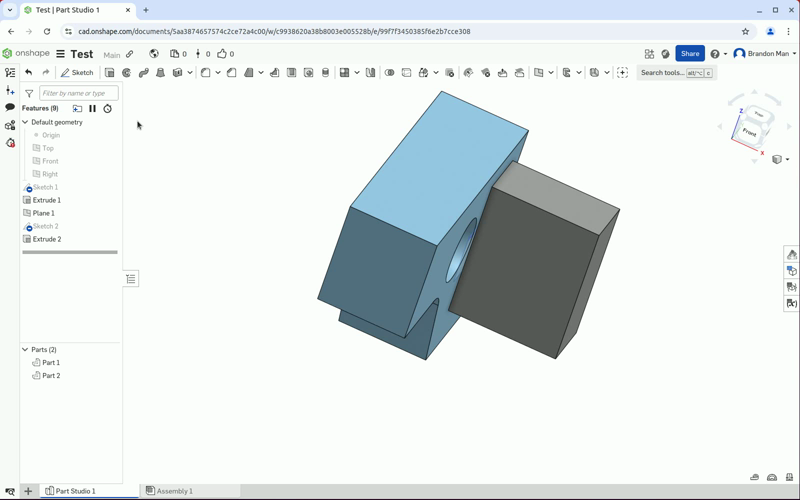
key(down, 2)
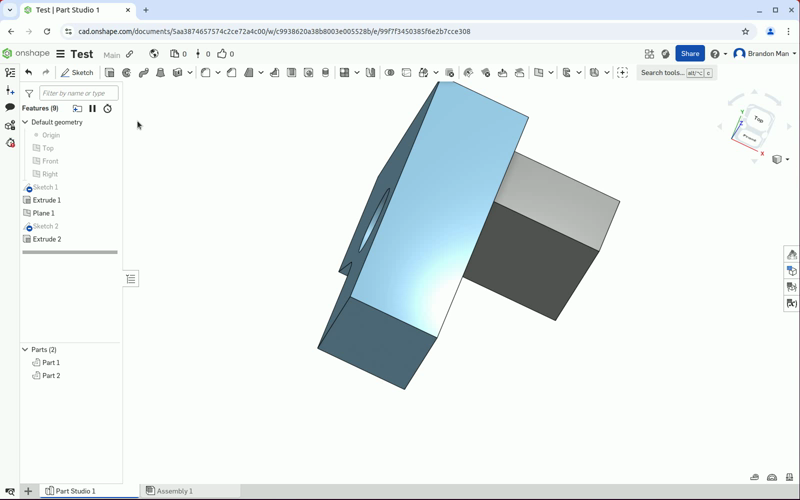
key(up, 2)
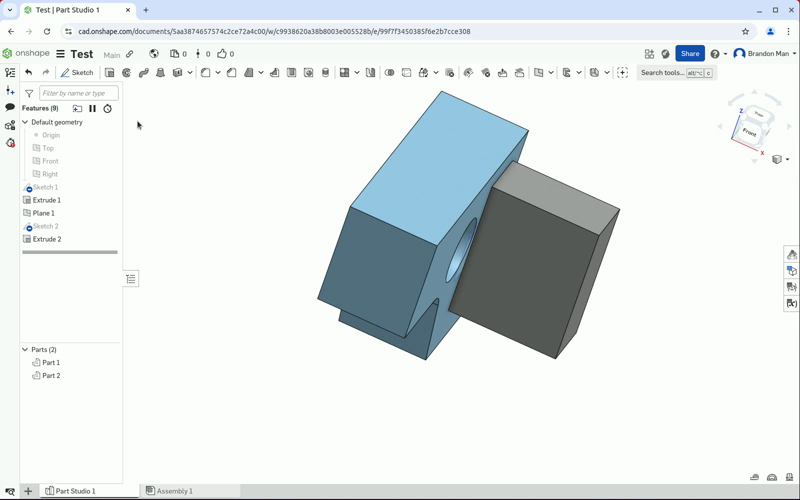
key(left, 2)
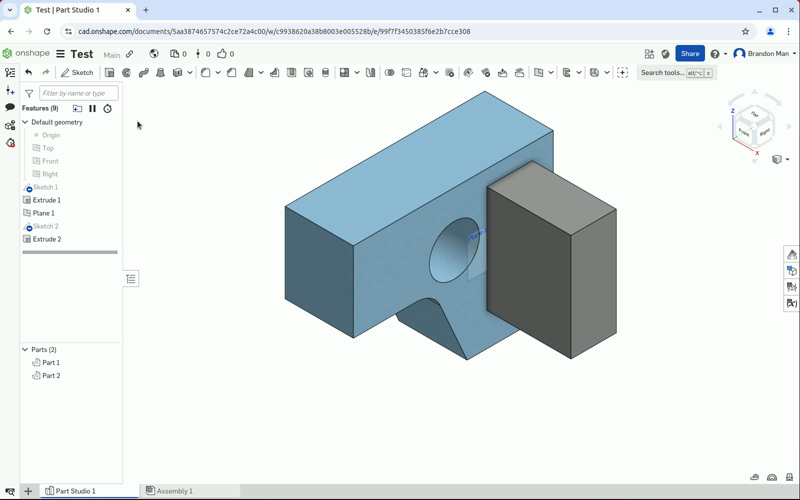
mouse_move(73, 189)
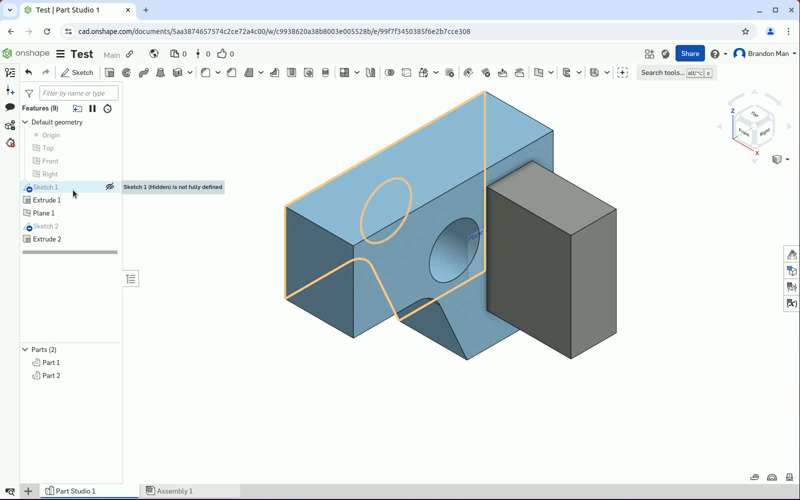
click(73, 189)